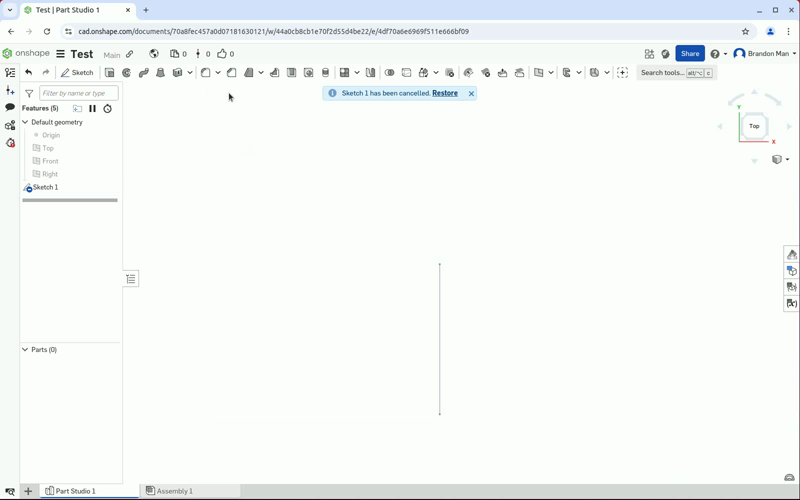
key(shift+h)
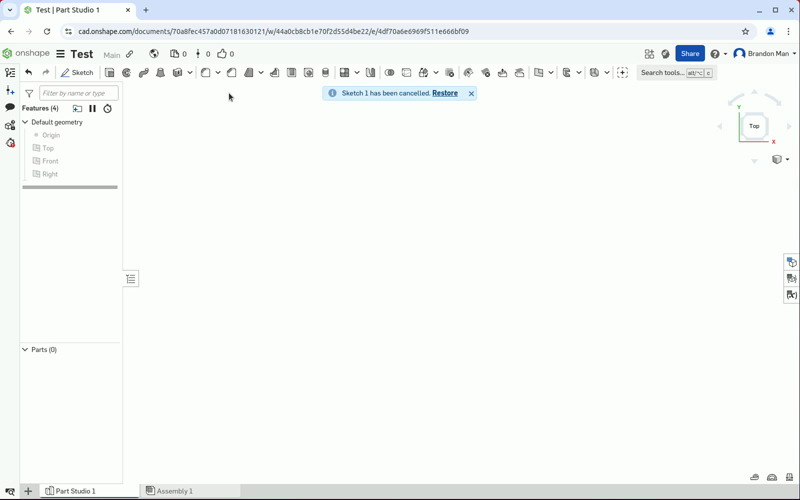
mouse_move(73, 352)
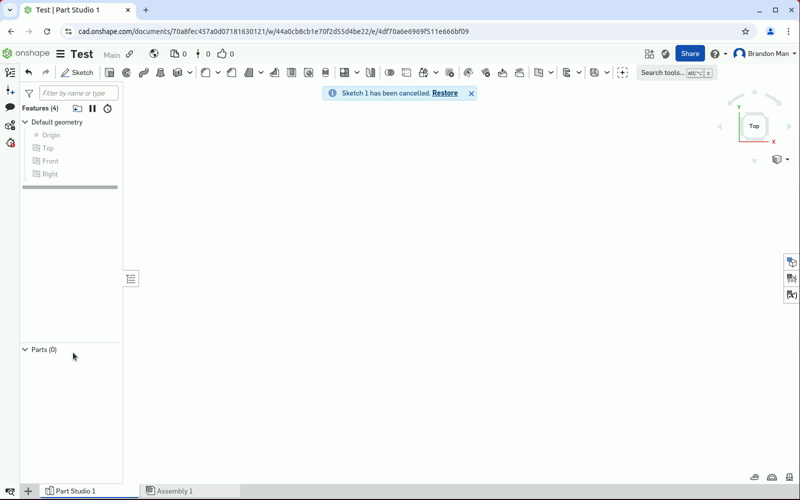
key(y)
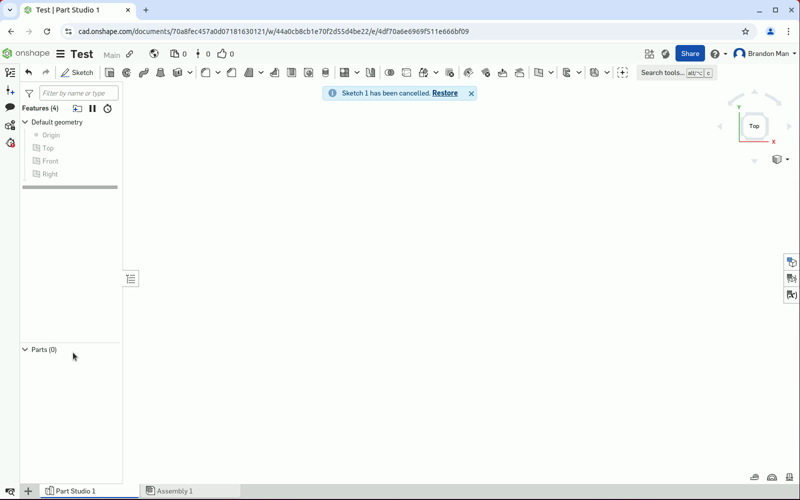
key(shift+p)
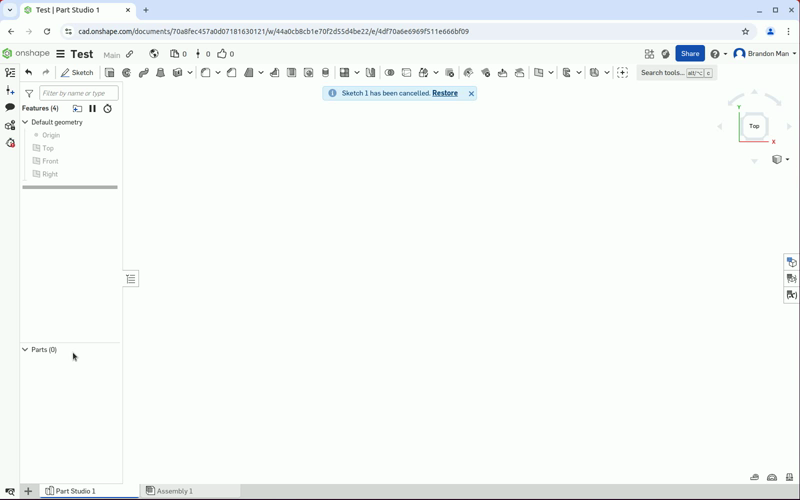
key(space)
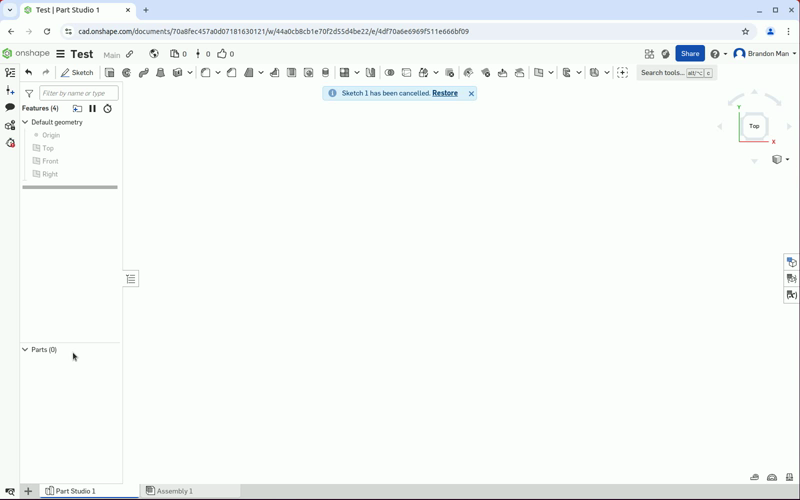
key_down(shift)
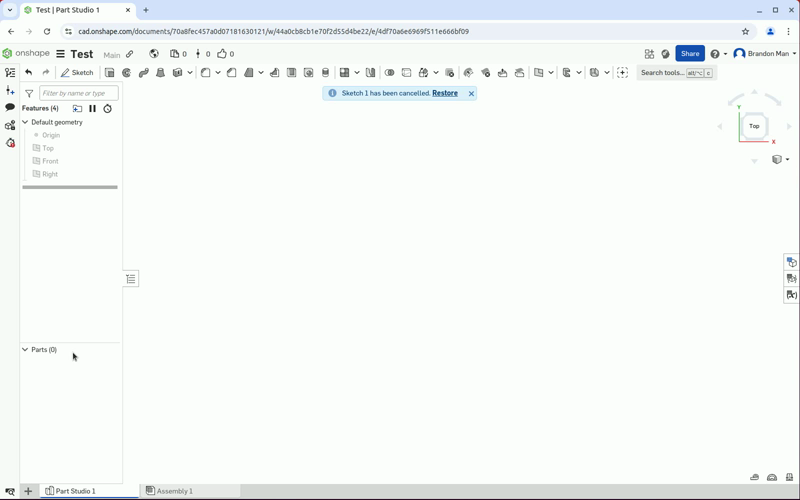
key(up)
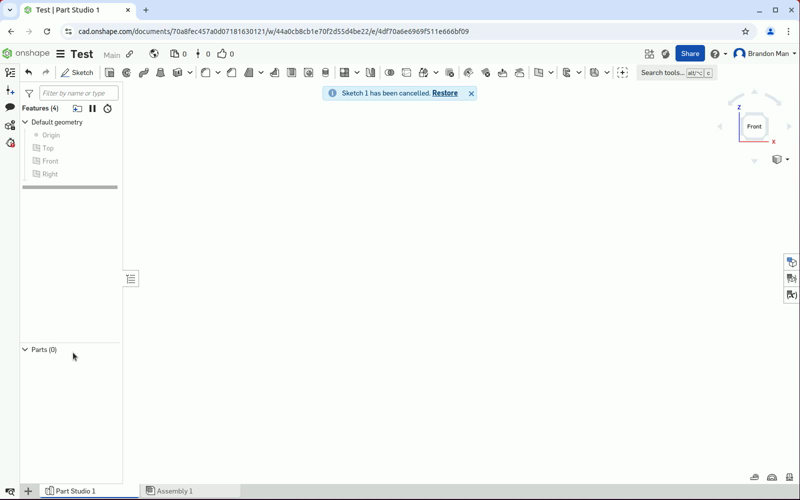
key_up(shift)
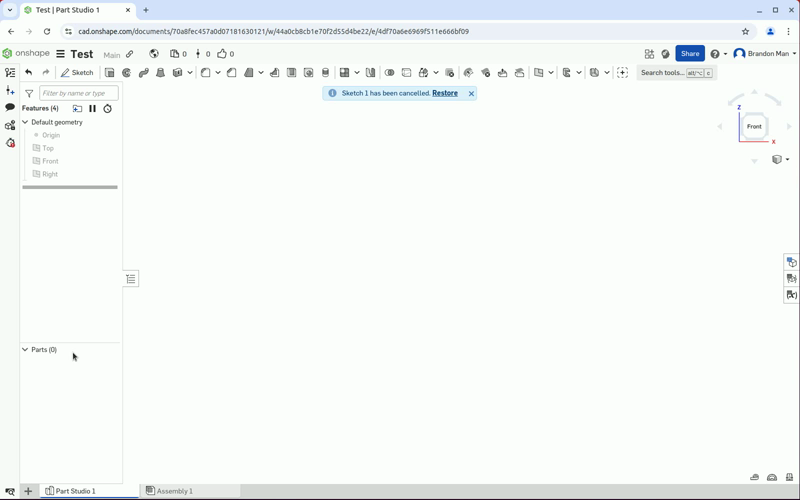
mouse_move(73, 352)
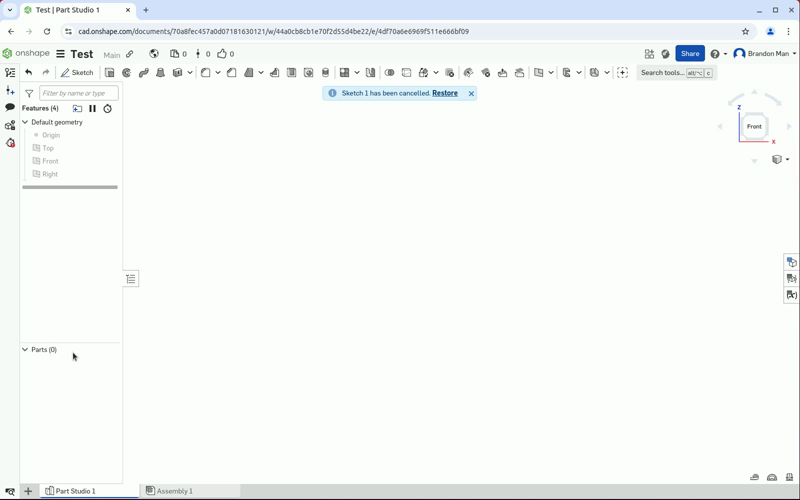
key(shift+y)
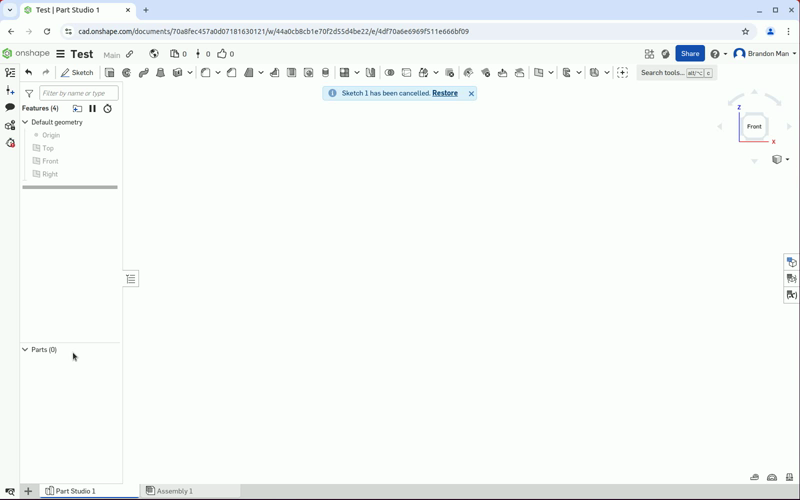
key(shift+s)
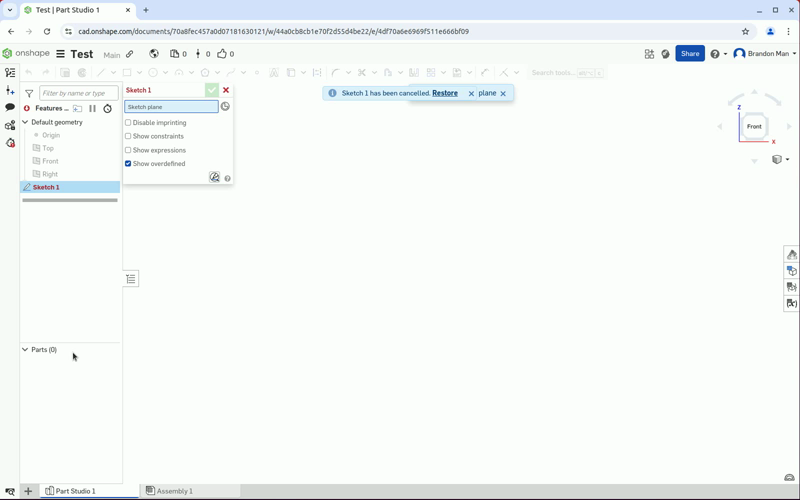
mouse_move(73, 163)
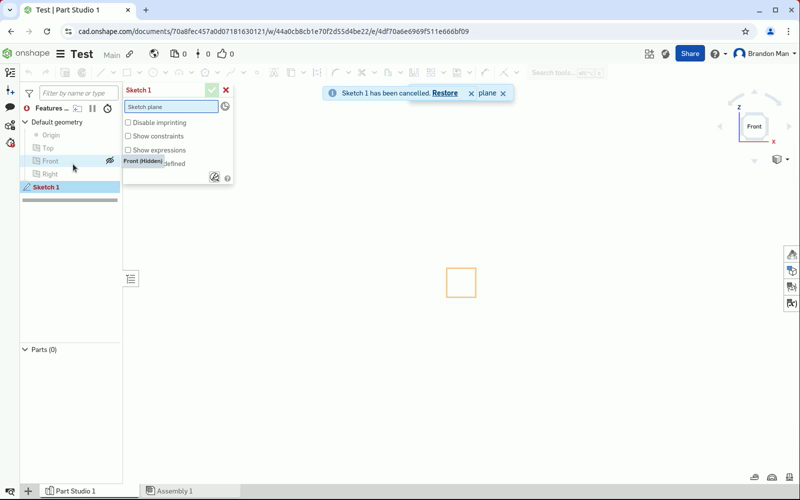
click(73, 163)
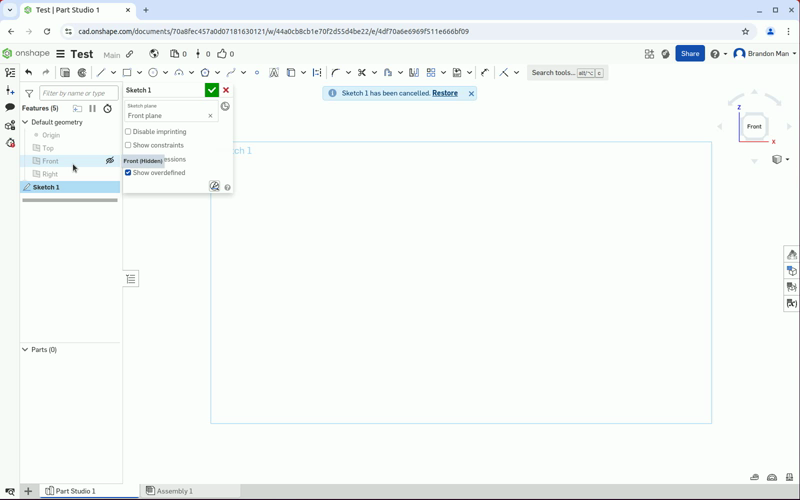
mouse_move(73, 352)
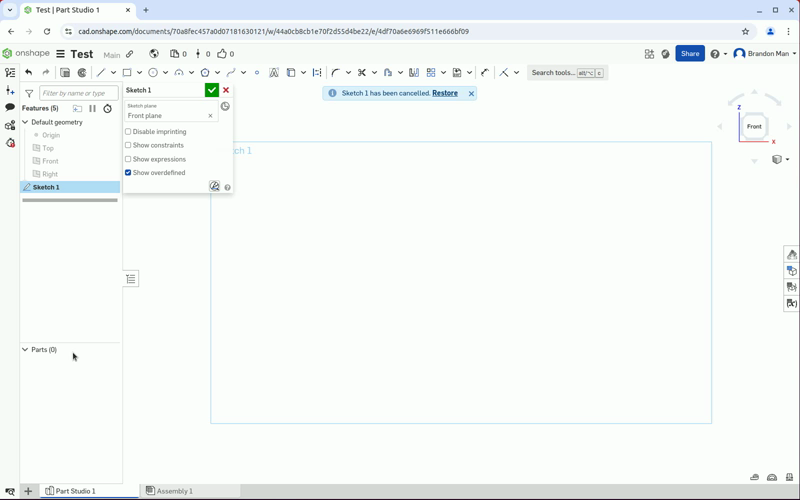
key(y)
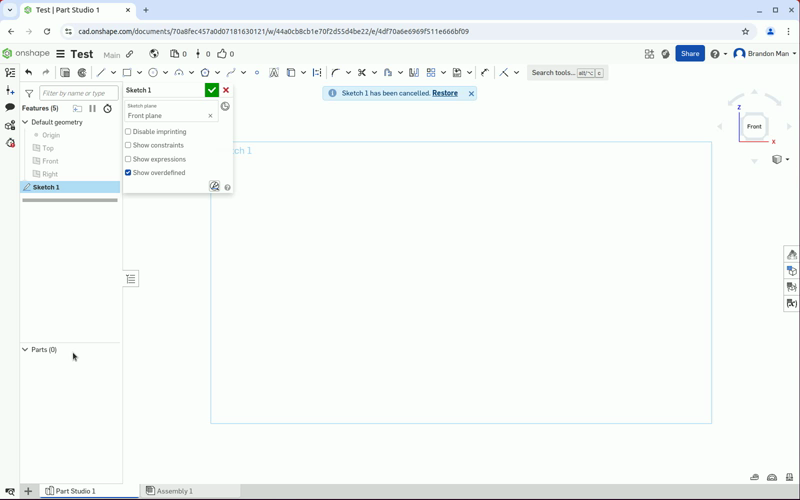
key(l)
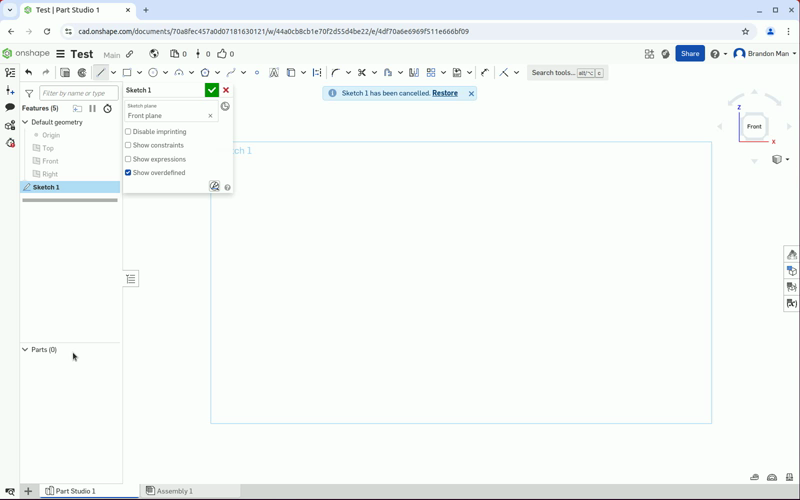
key_down(shift)
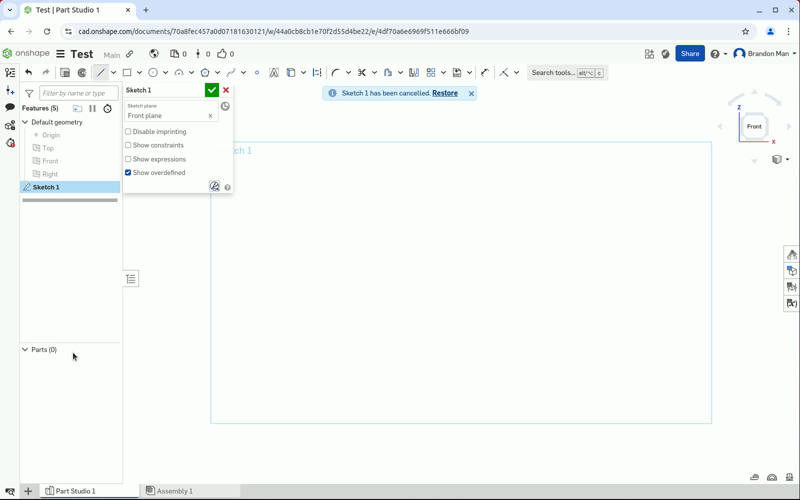
mouse_move(447, 332)
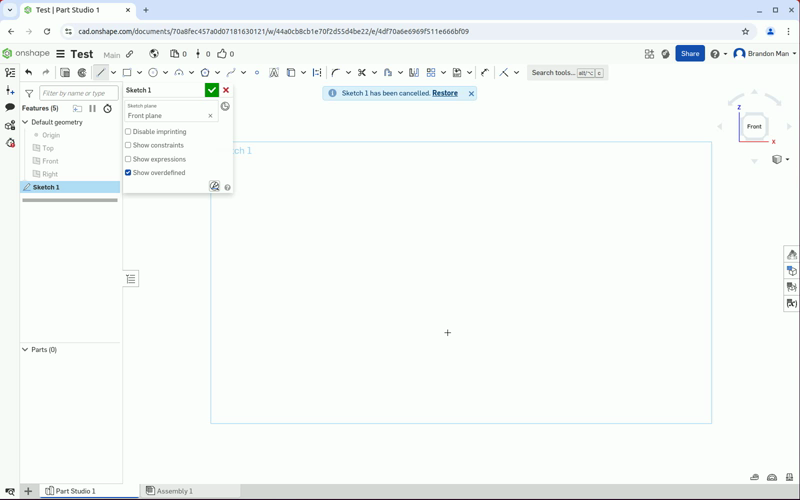
click(447, 332)
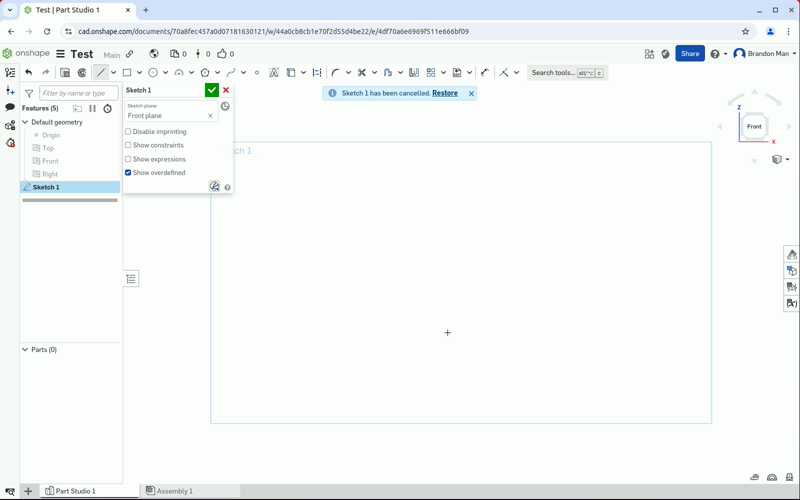
key_up(shift)
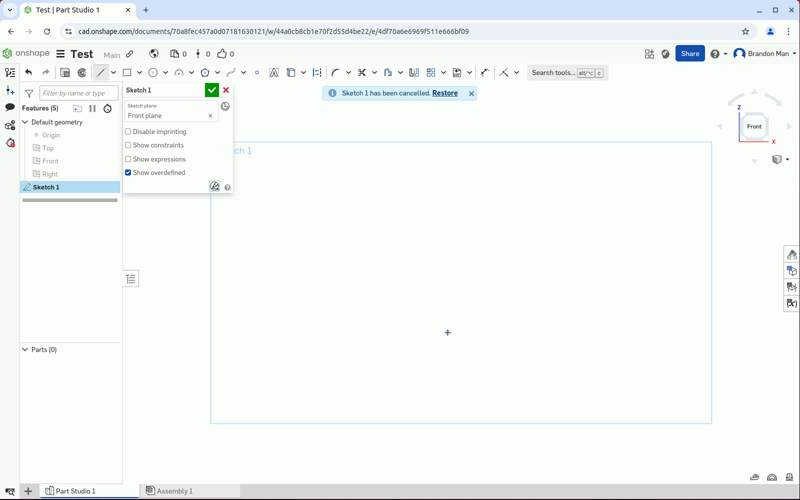
key_down(shift)
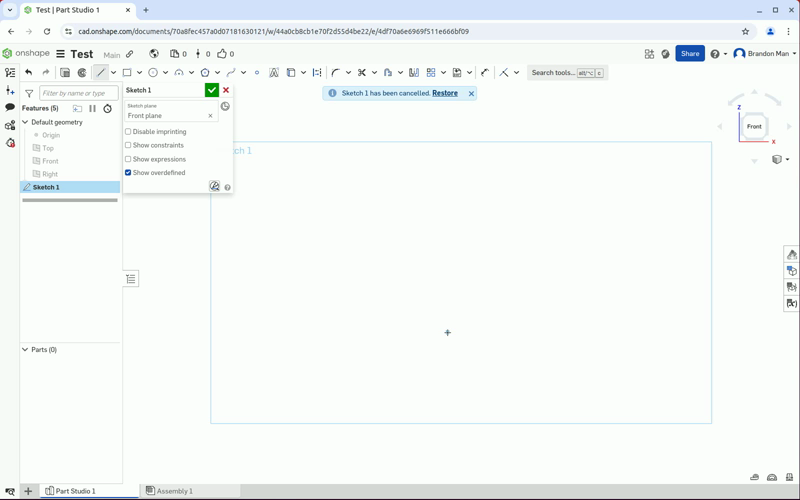
mouse_move(573, 332)
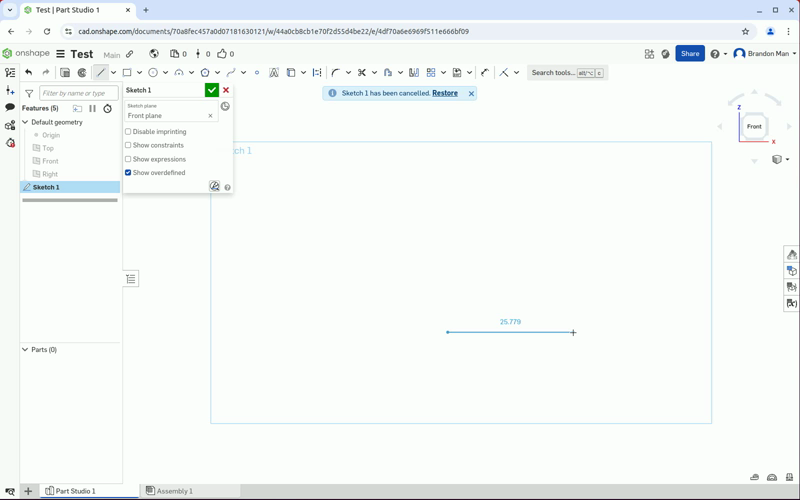
click(573, 332)
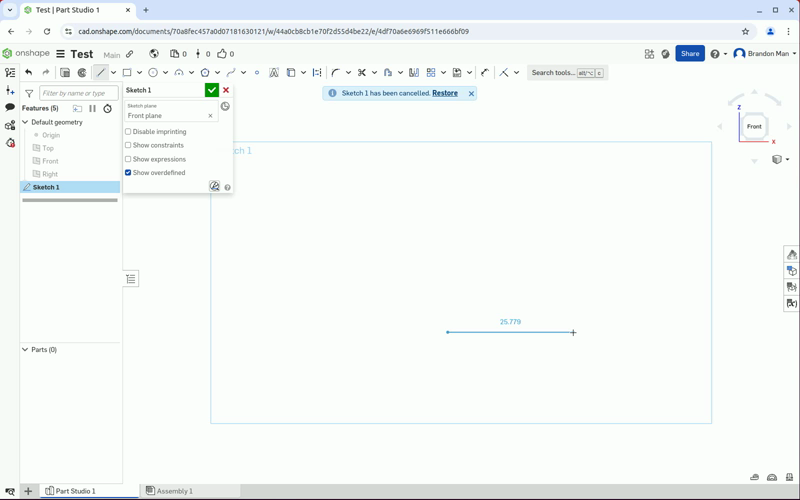
key_up(shift)
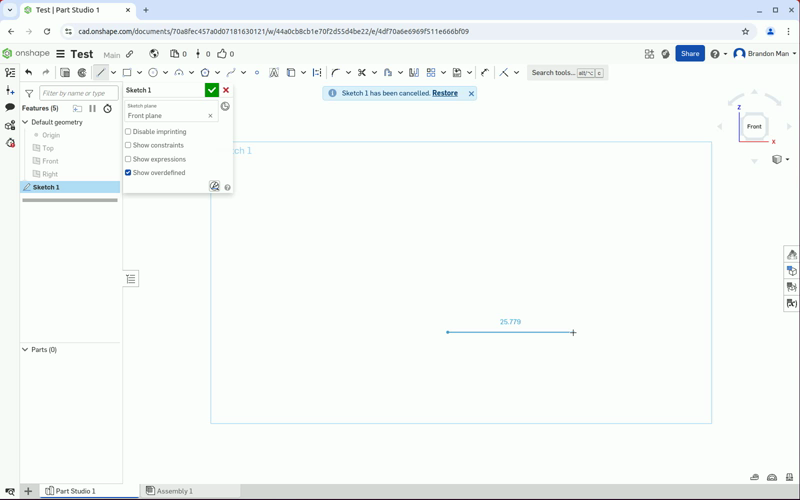
key_down(shift)
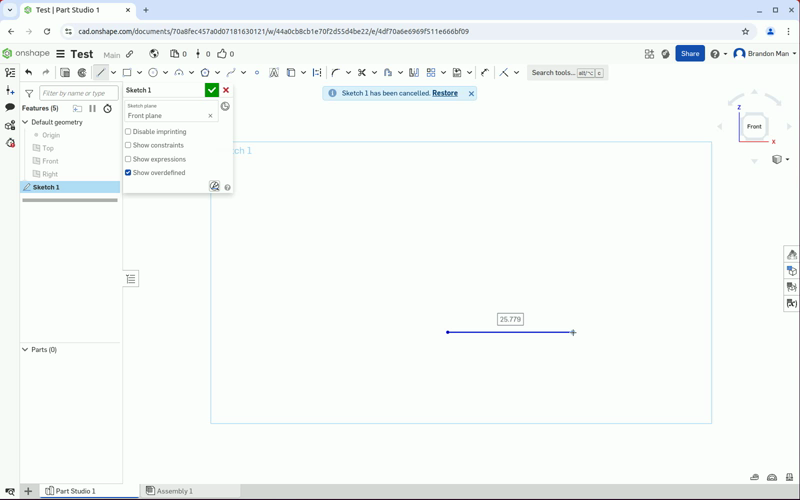
mouse_move(495, 254)
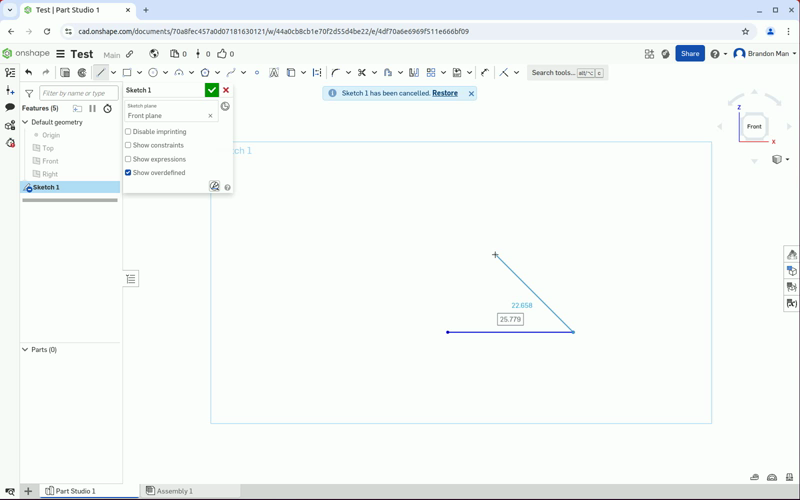
click(495, 254)
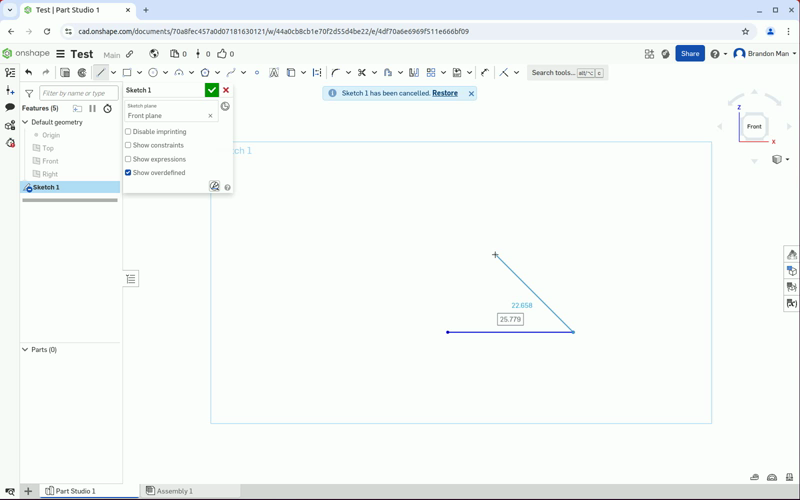
key_up(shift)
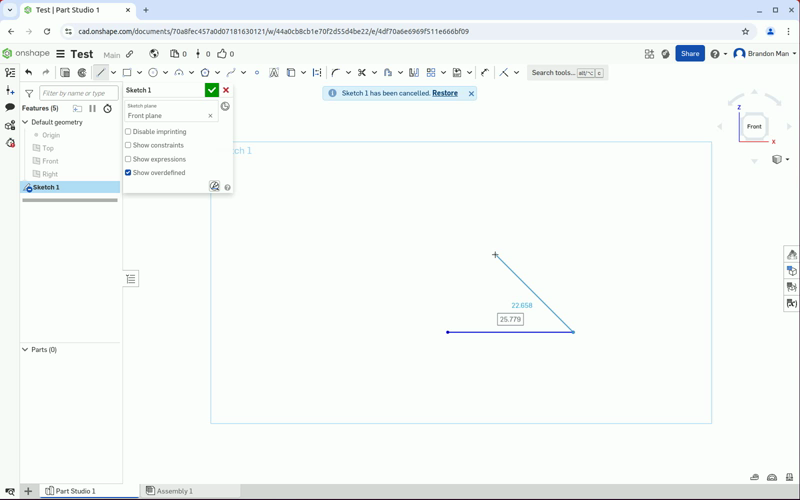
key_down(shift)
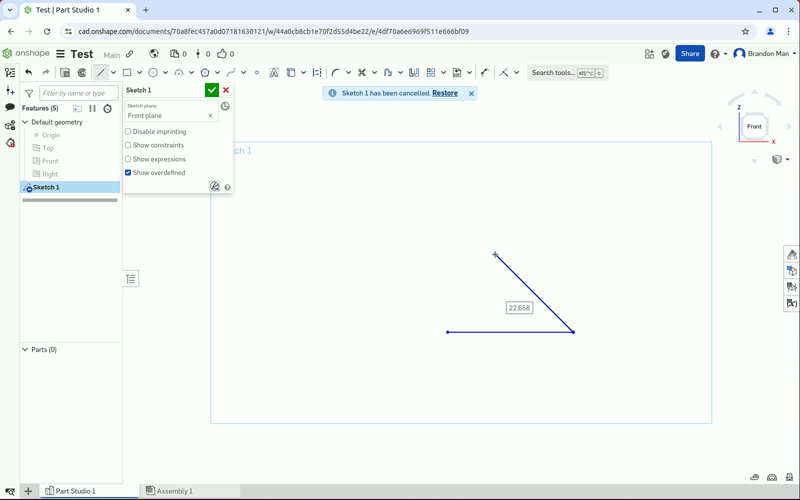
mouse_move(525, 254)
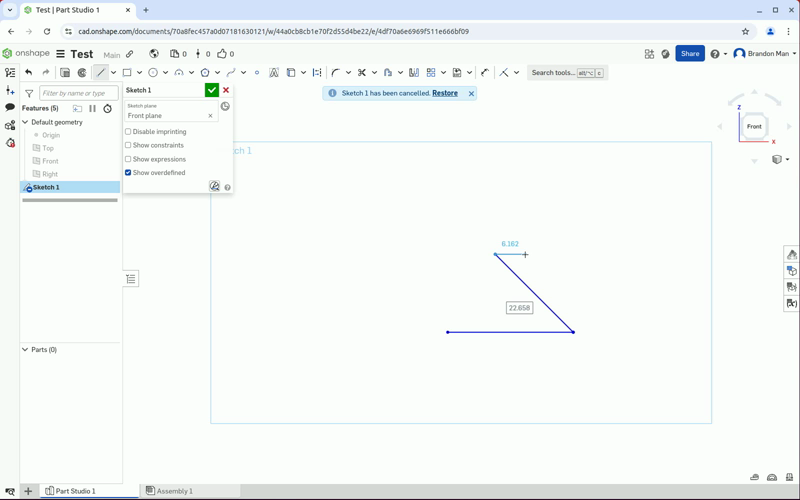
mouse_move(447, 254)
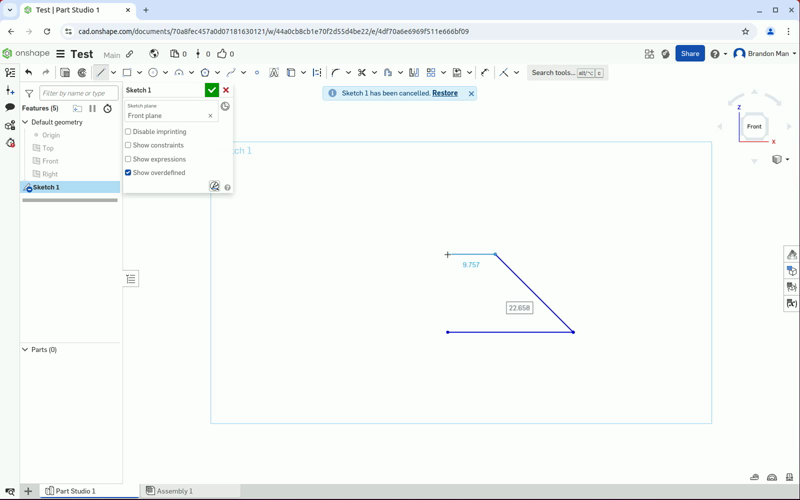
click(447, 254)
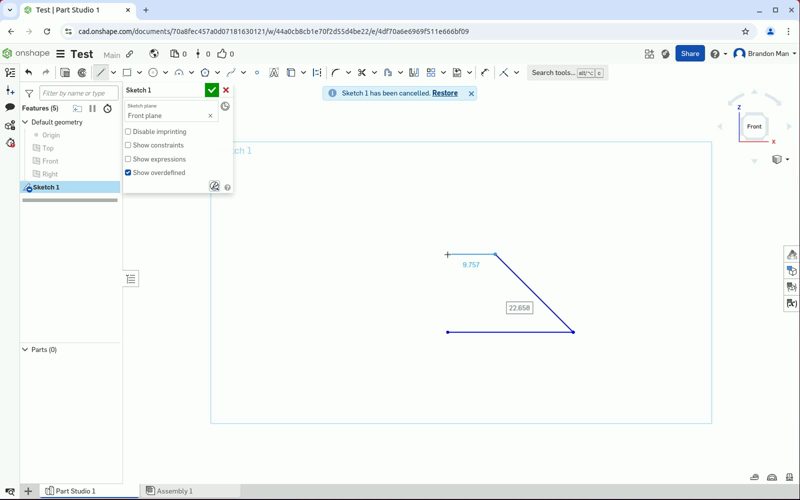
key_up(shift)
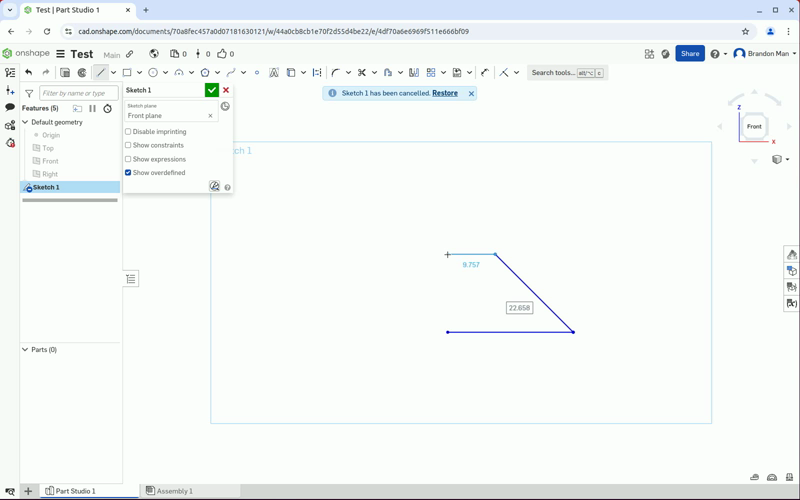
key_down(shift)
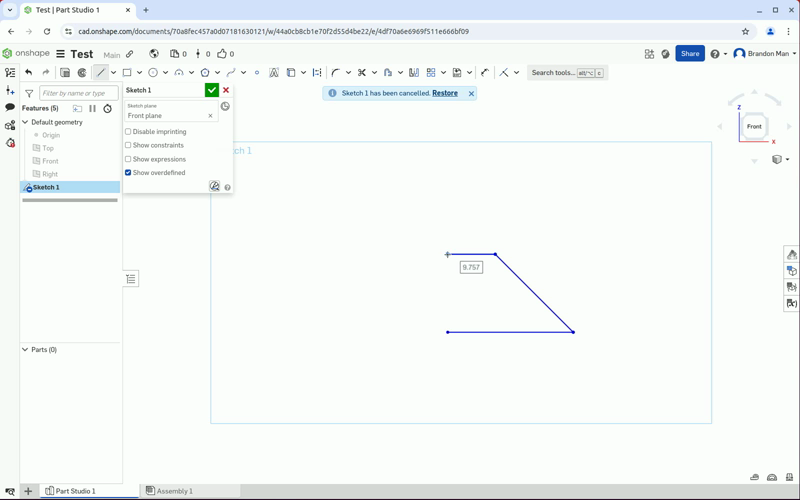
mouse_move(447, 332)
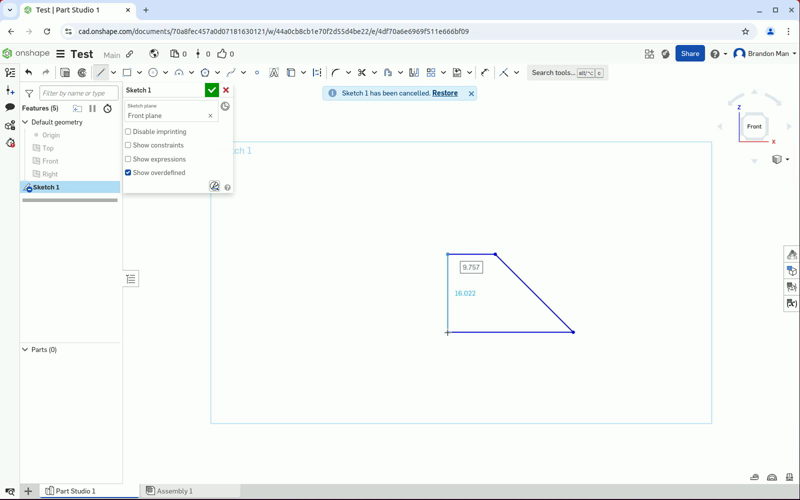
key_up(shift)
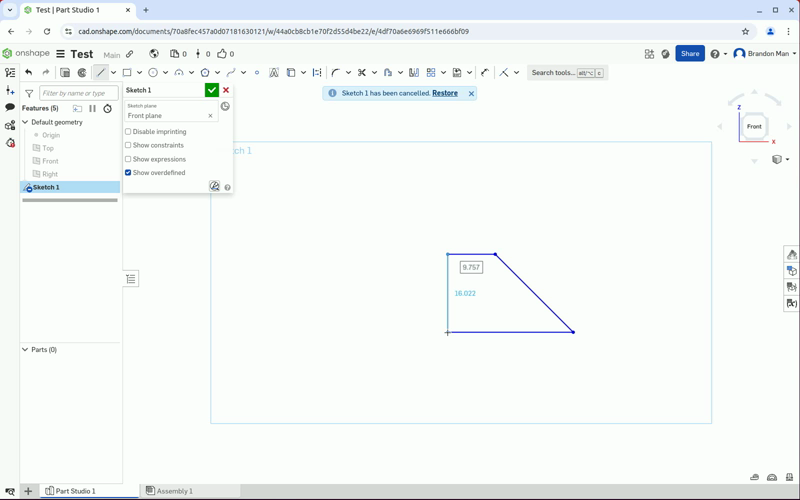
click(447, 332)
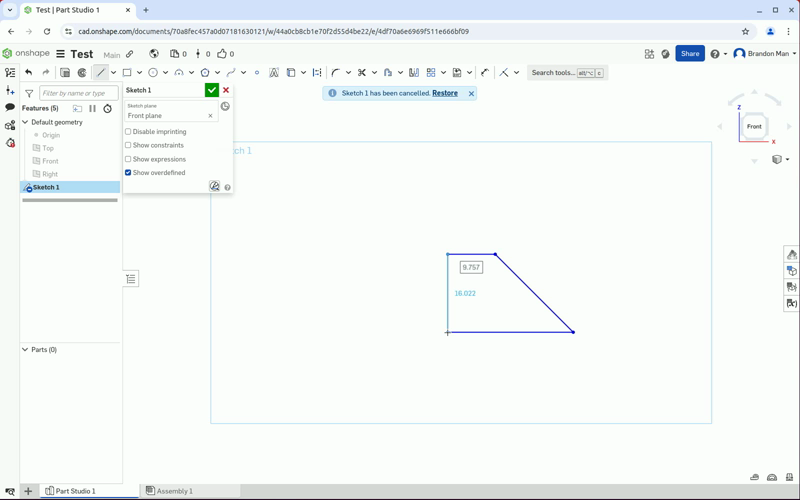
key(esc)
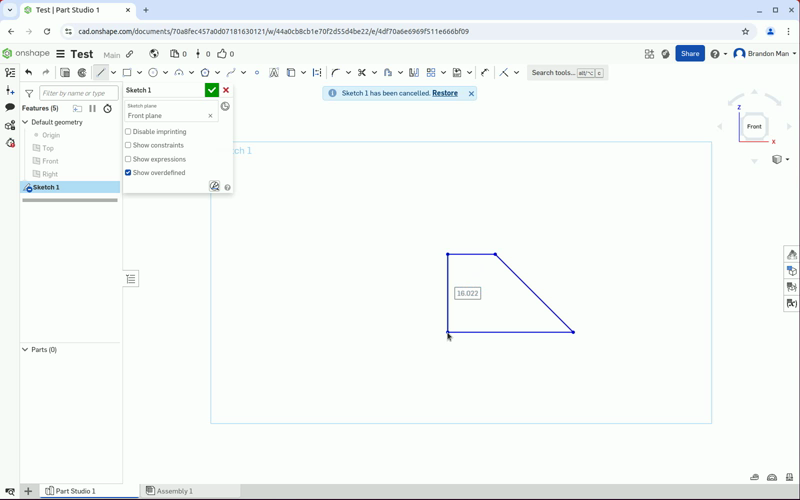
mouse_move(484, 260)
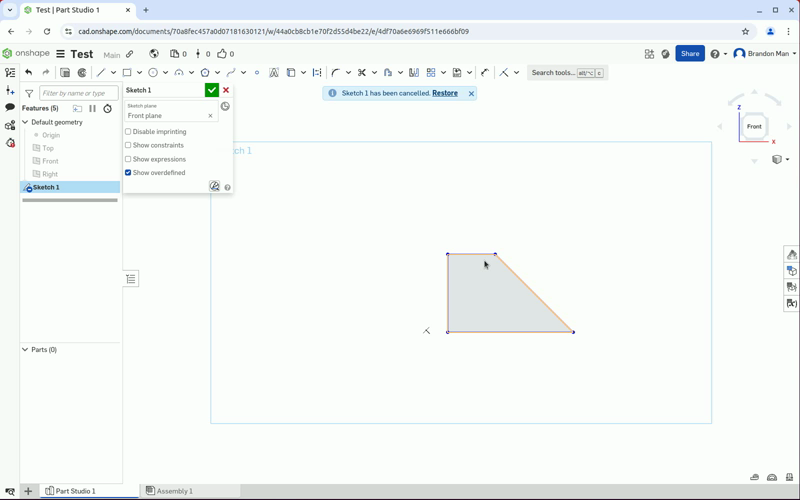
click(484, 260)
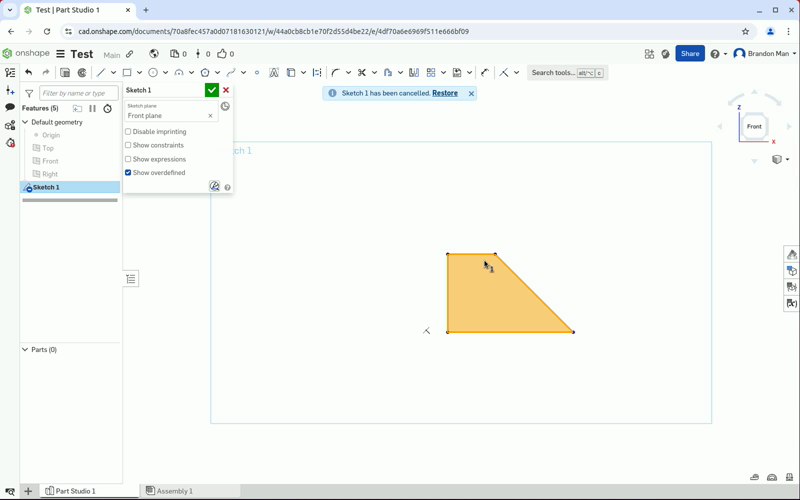
mouse_move(73, 352)
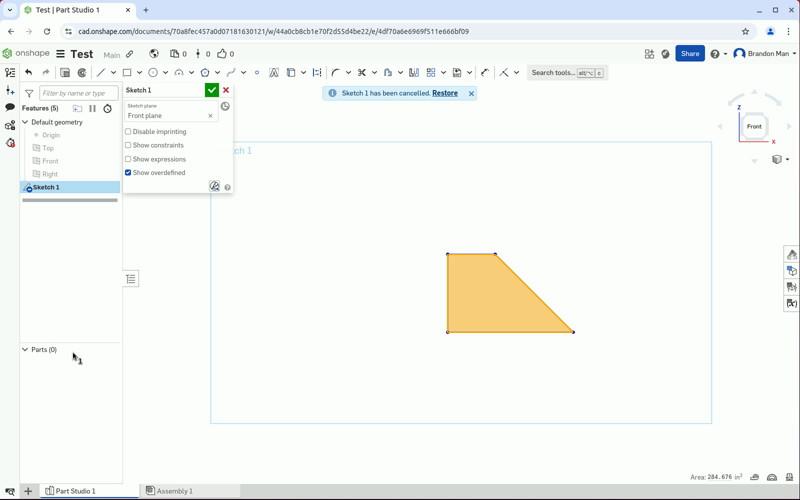
key(shift+y)
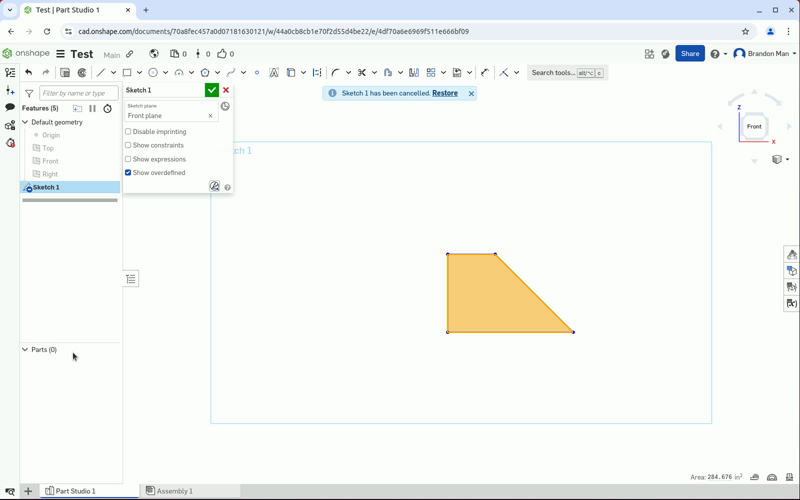
key(shift+e)
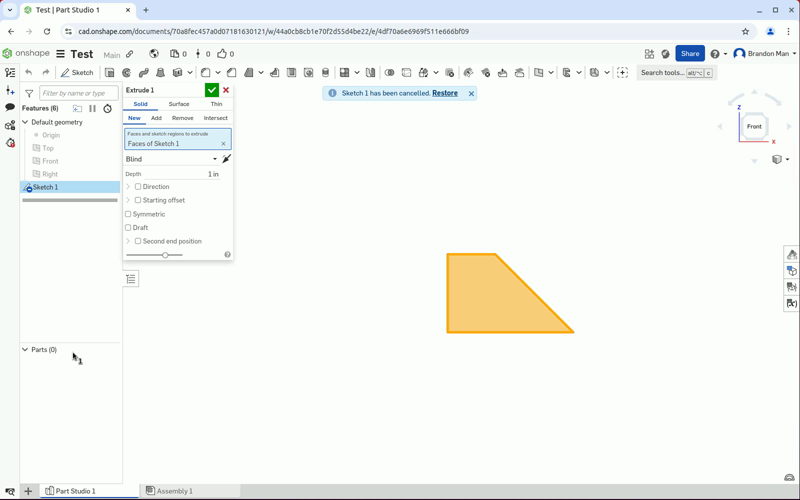
mouse_move(143, 106)
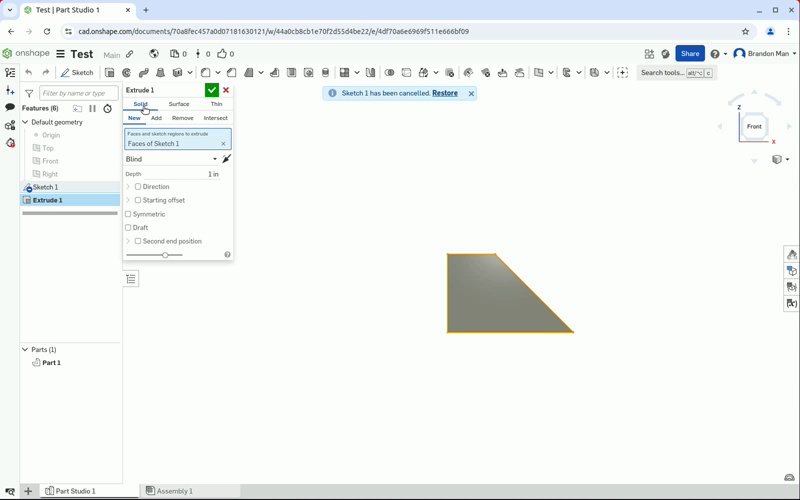
click(143, 106)
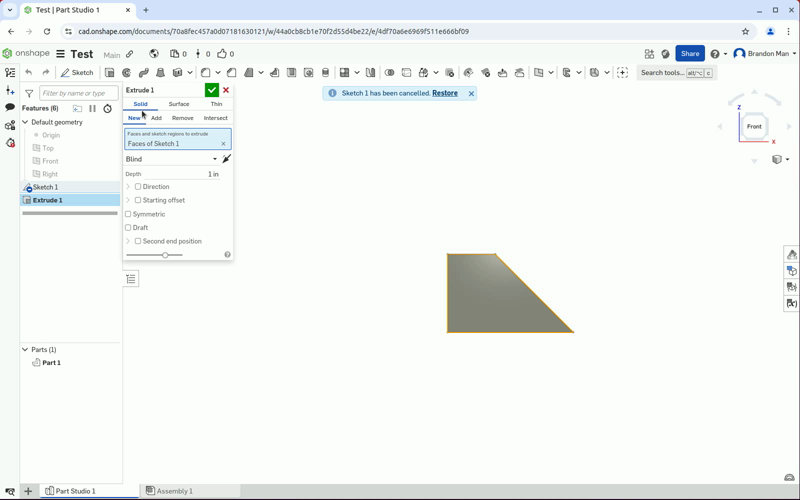
mouse_move(137, 120)
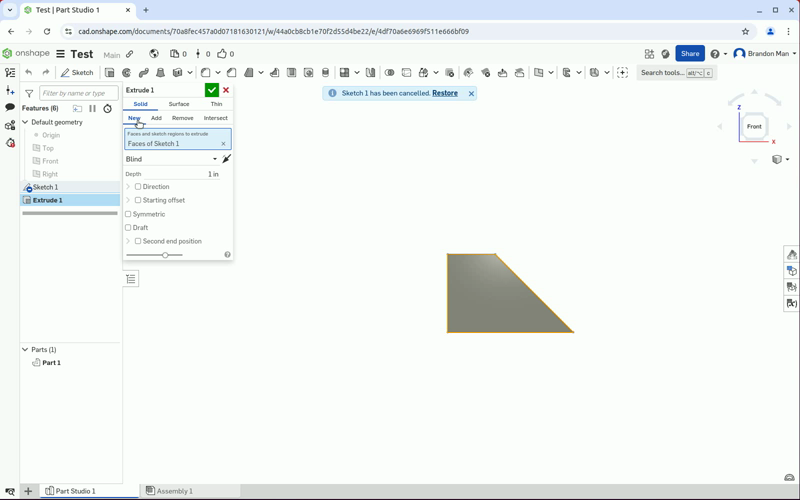
click(137, 120)
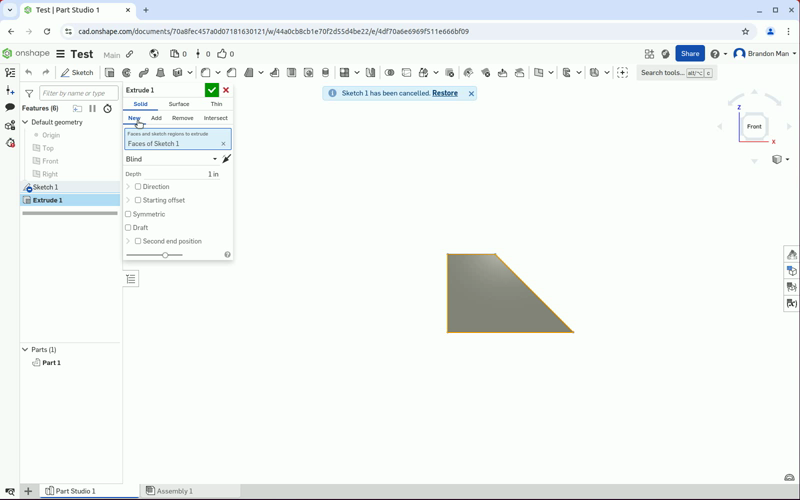
key(tab, 4)
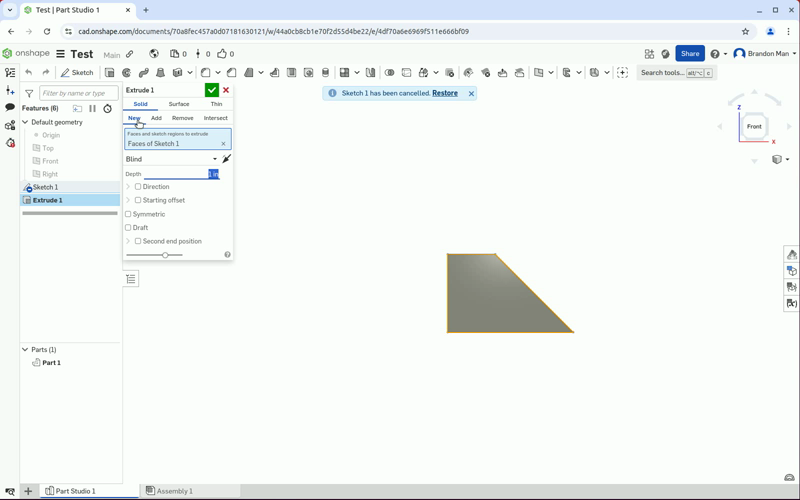
text(19.257)
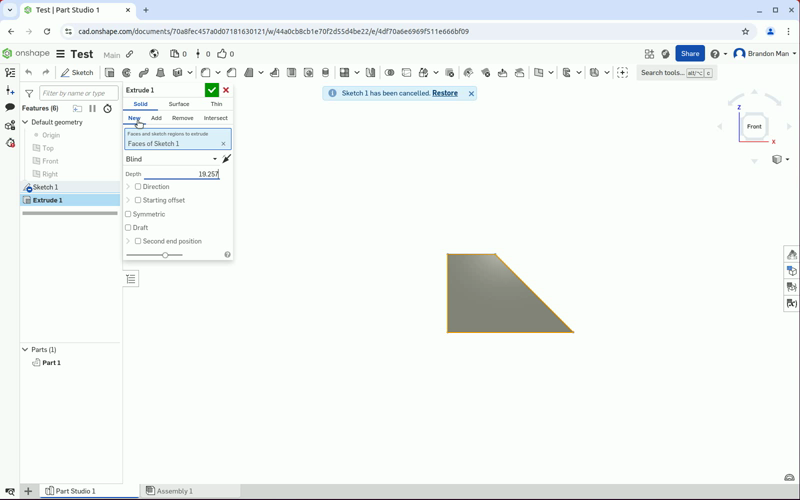
key(enter)
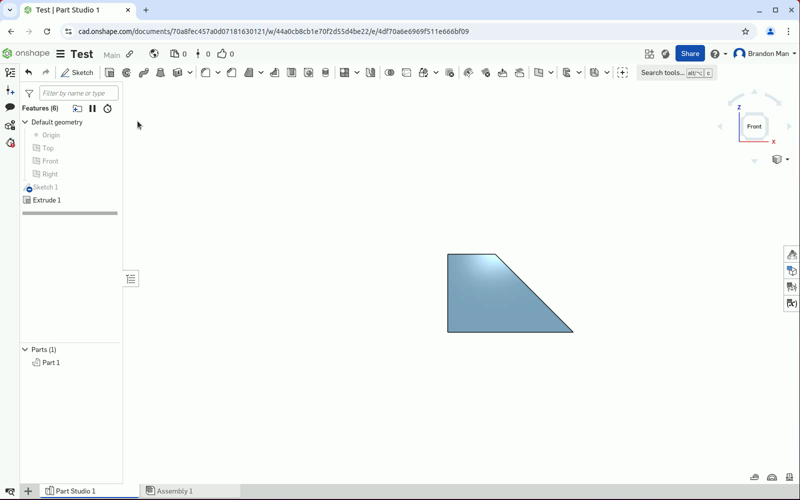
key(shift+h)
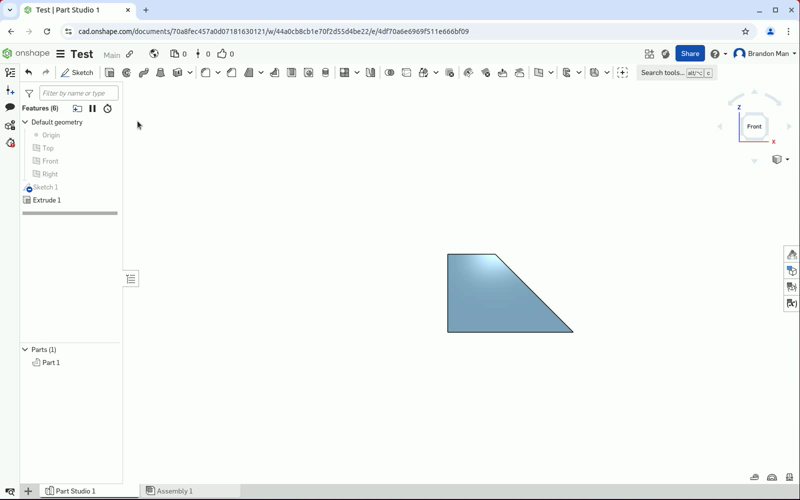
key(shift+h)
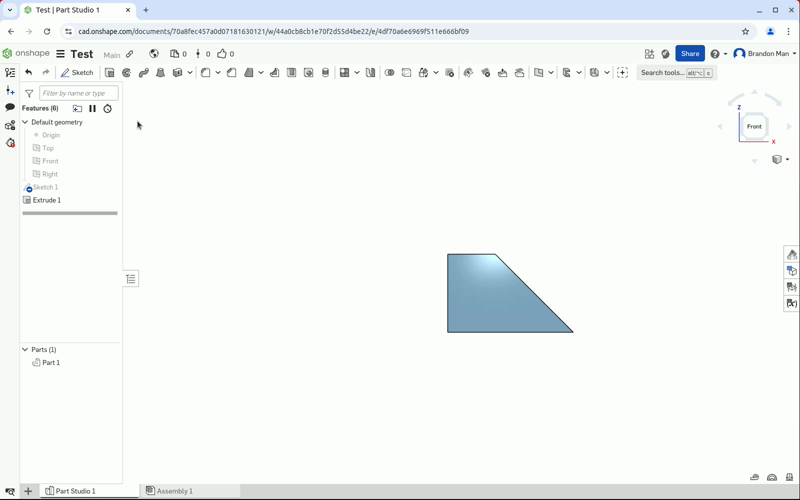
mouse_move(73, 189)
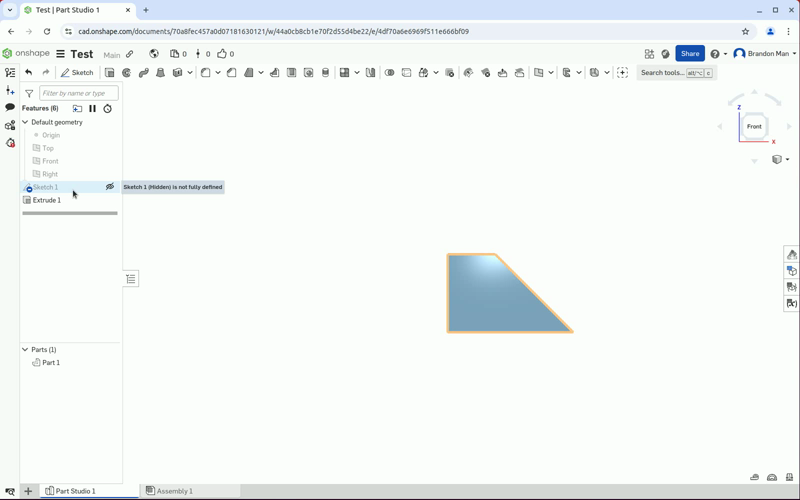
click(73, 189)
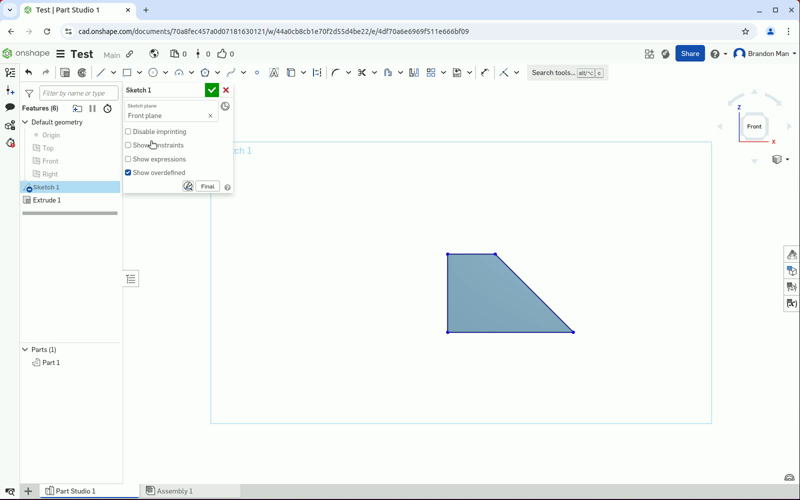
mouse_move(229, 92)
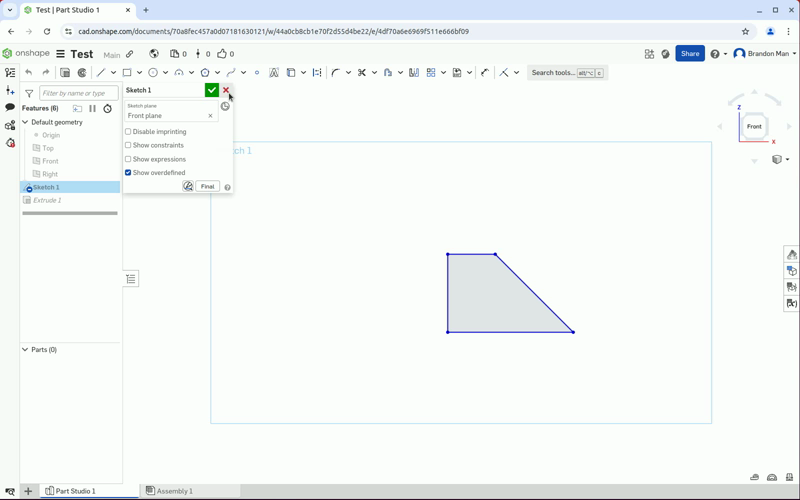
click(229, 92)
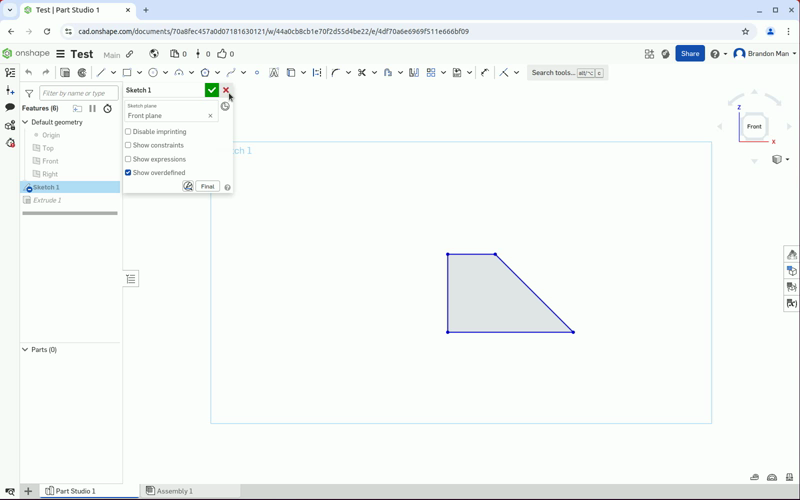
key(shift+s)
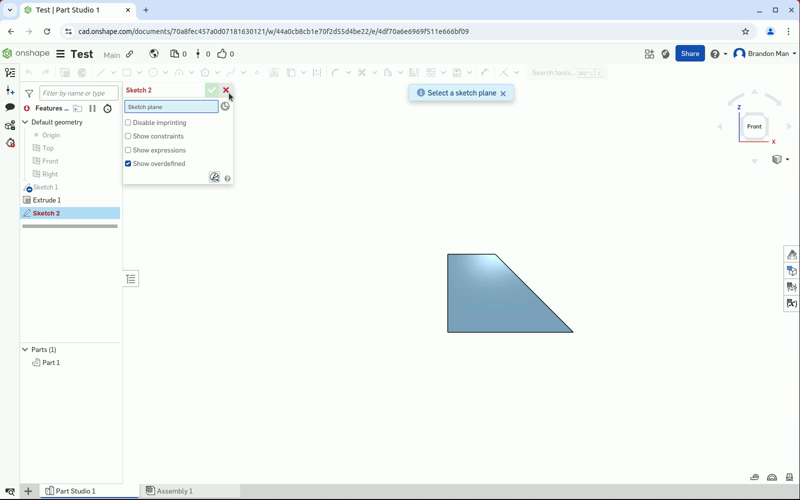
mouse_move(73, 163)
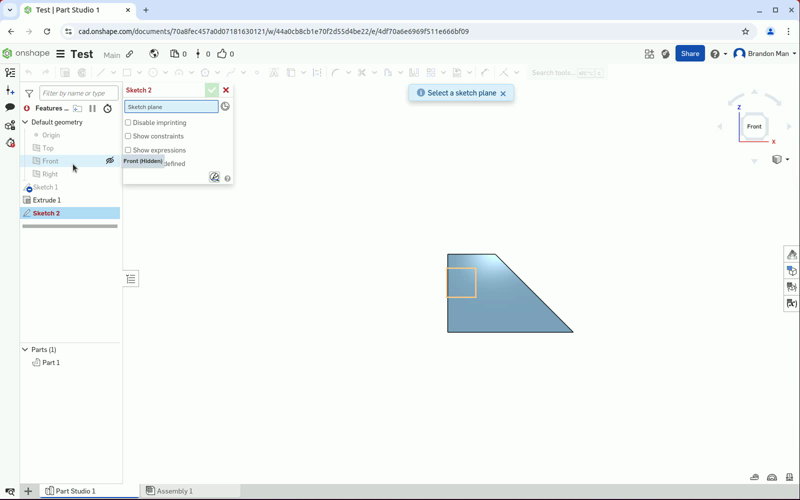
click(73, 163)
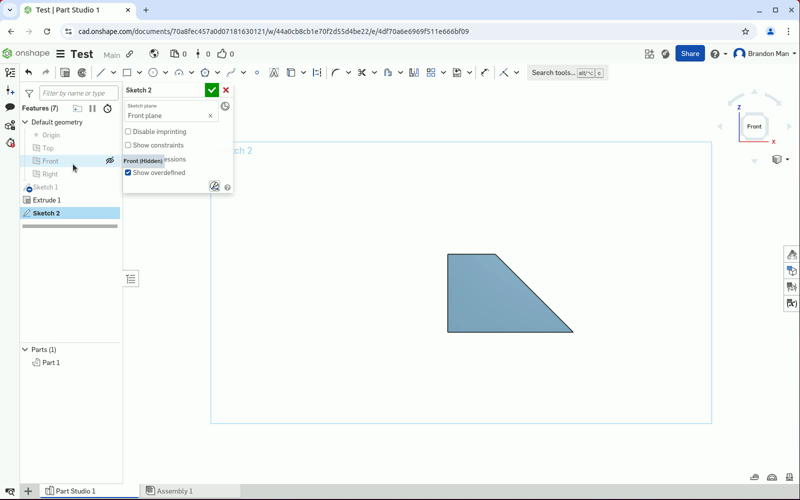
mouse_move(73, 352)
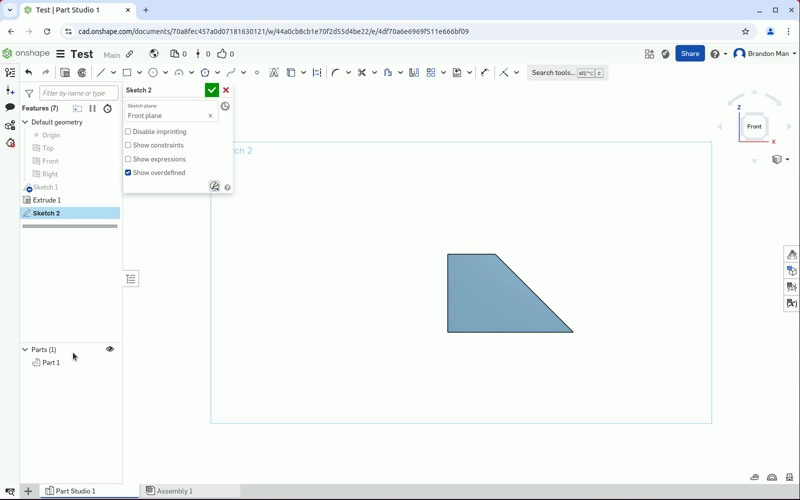
key(y)
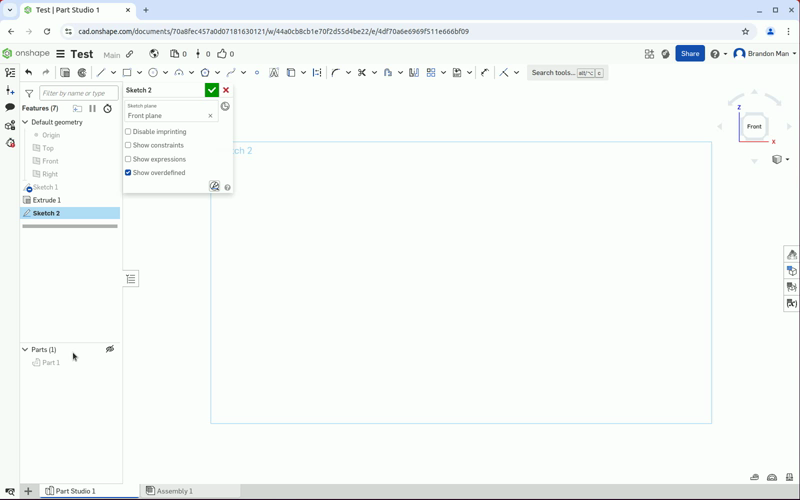
key(l)
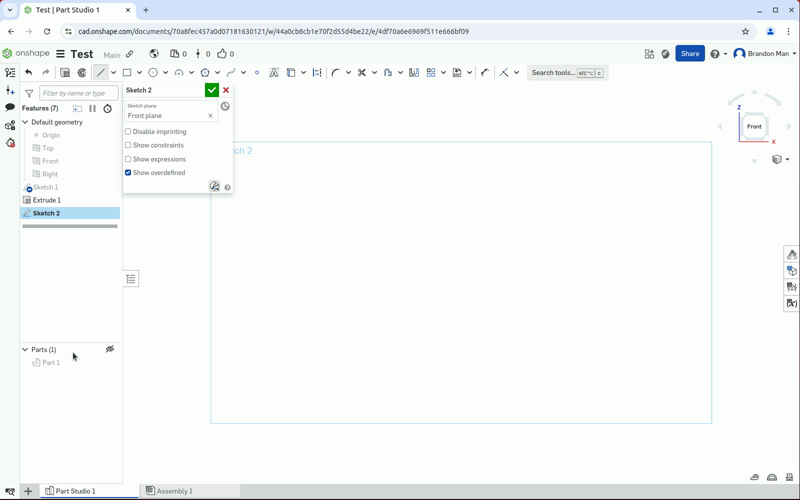
key_down(shift)
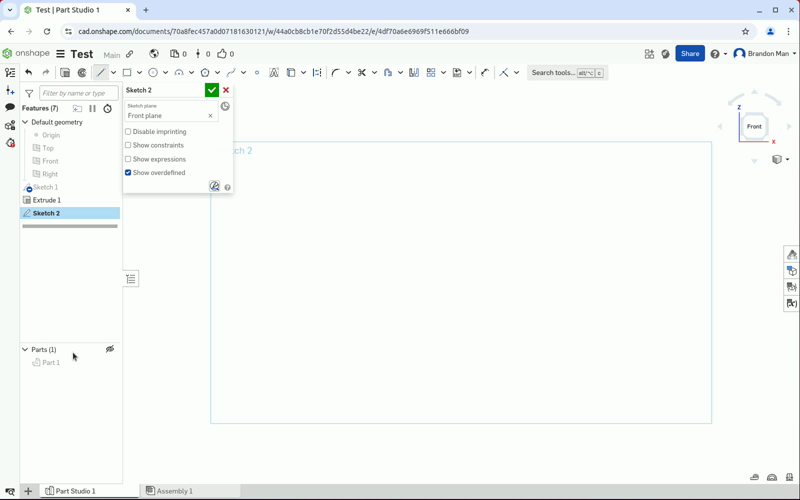
mouse_move(540, 299)
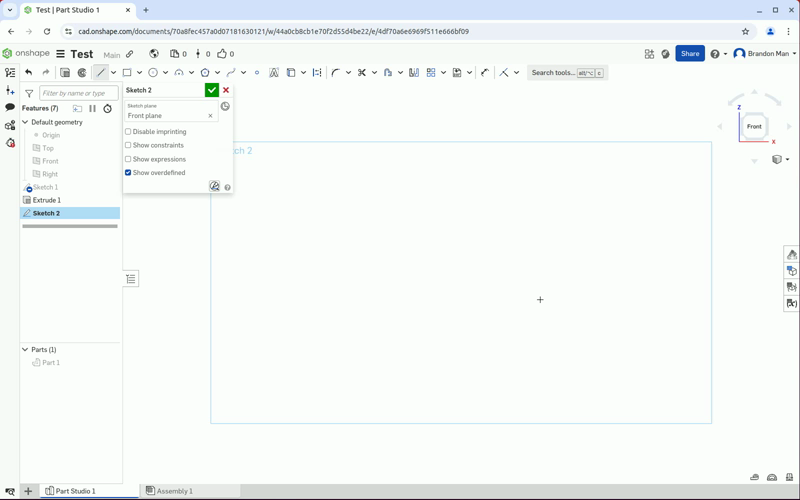
click(540, 299)
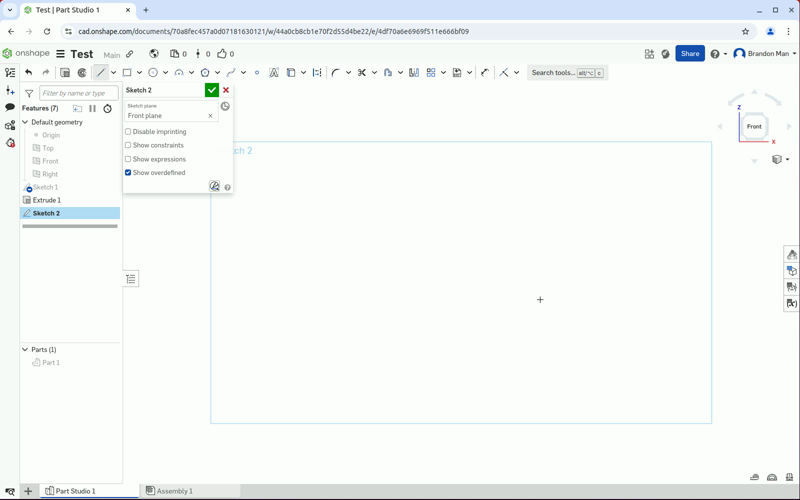
key_up(shift)
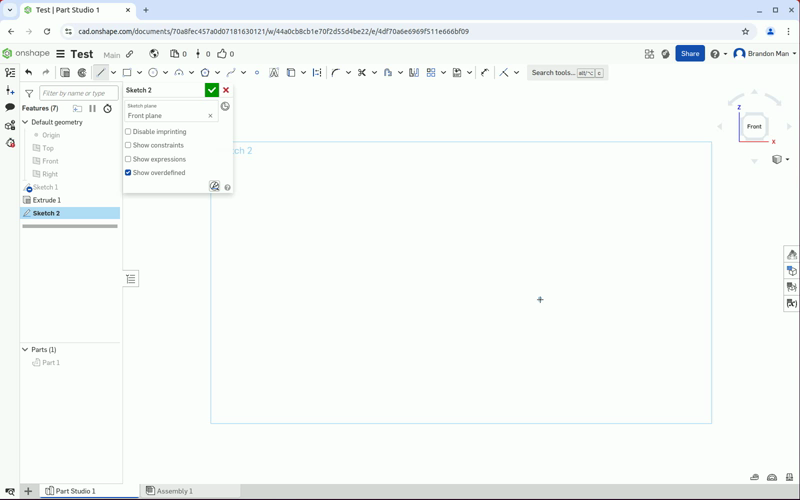
key_down(shift)
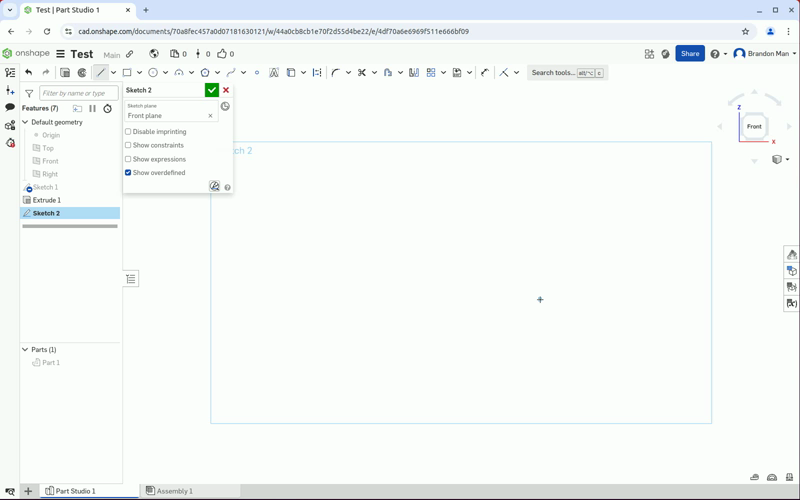
mouse_move(570, 299)
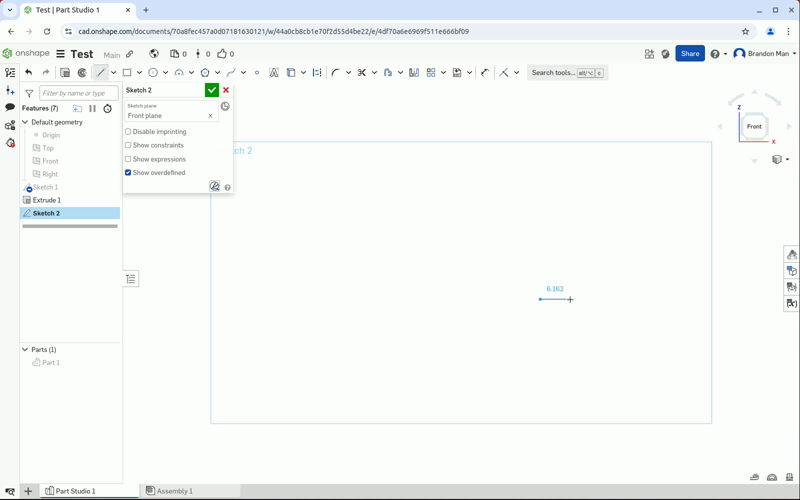
mouse_move(574, 331)
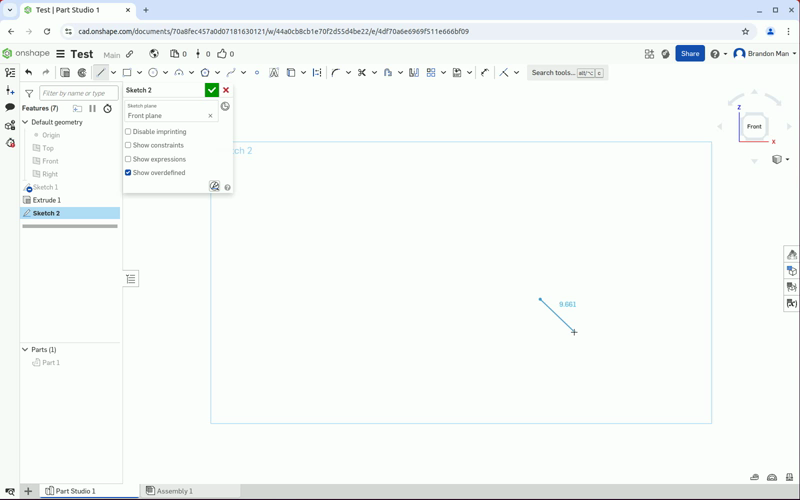
click(574, 331)
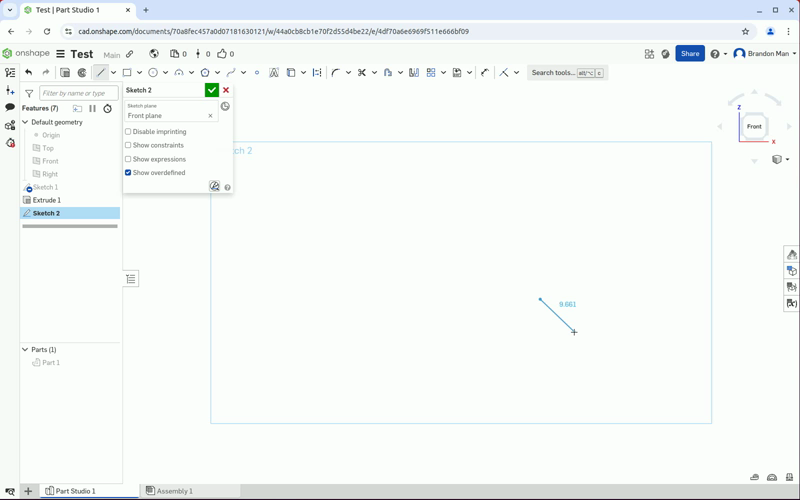
key_up(shift)
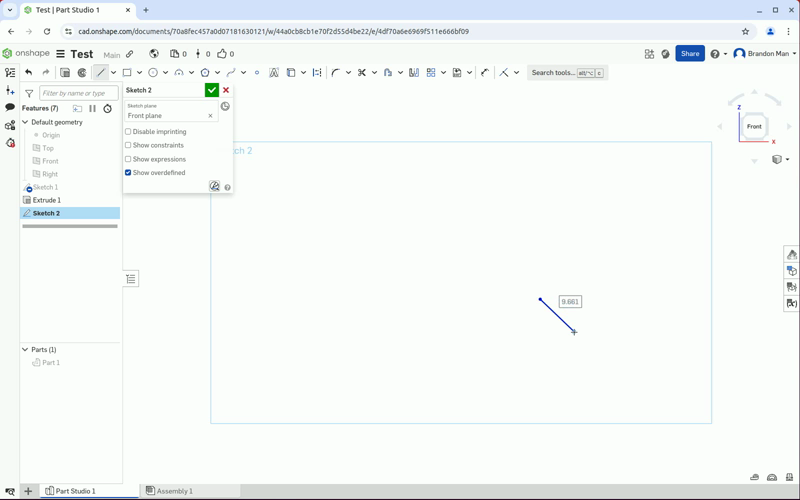
key_down(shift)
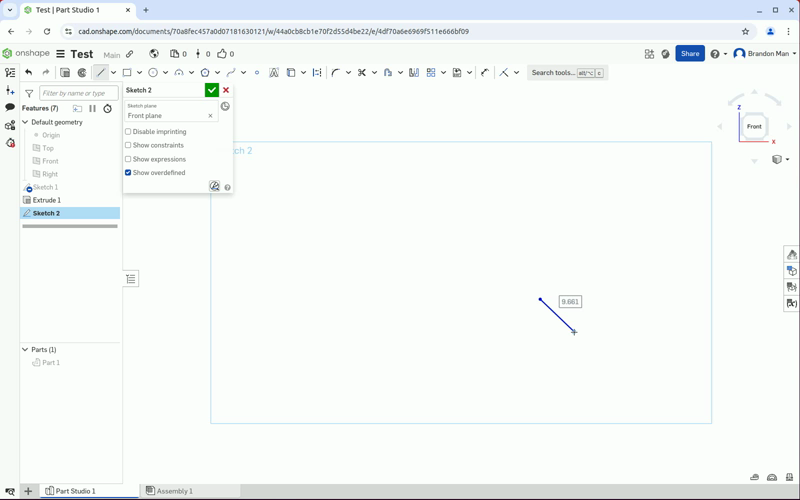
mouse_move(589, 331)
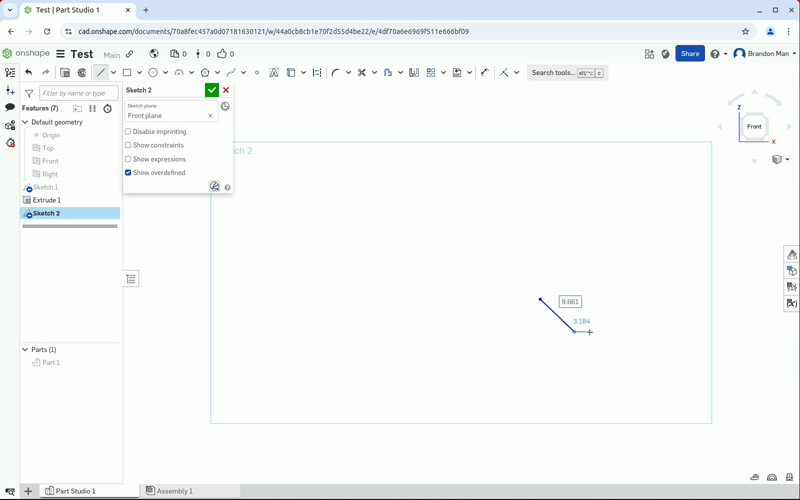
mouse_move(574, 299)
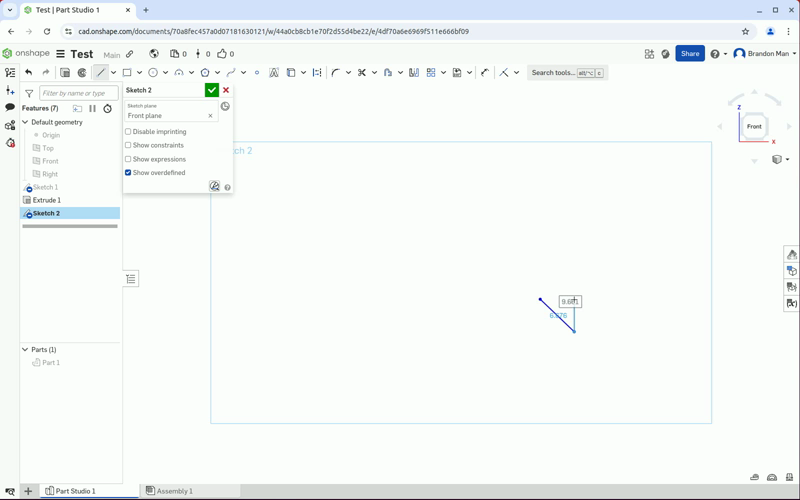
click(574, 299)
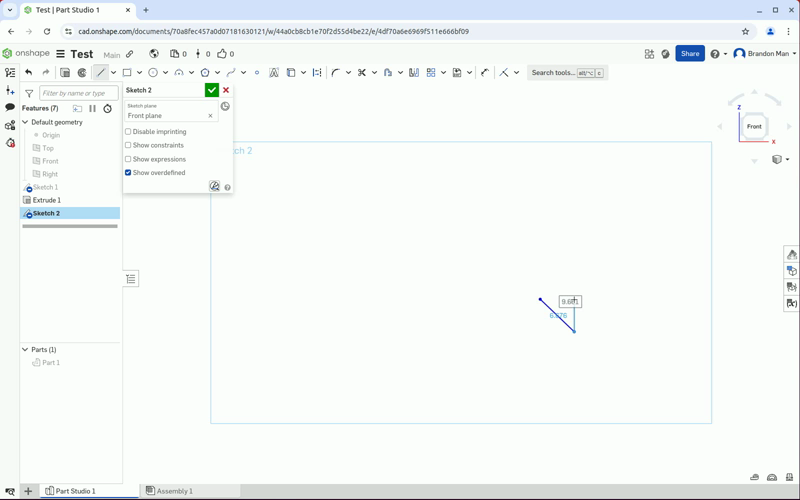
key_up(shift)
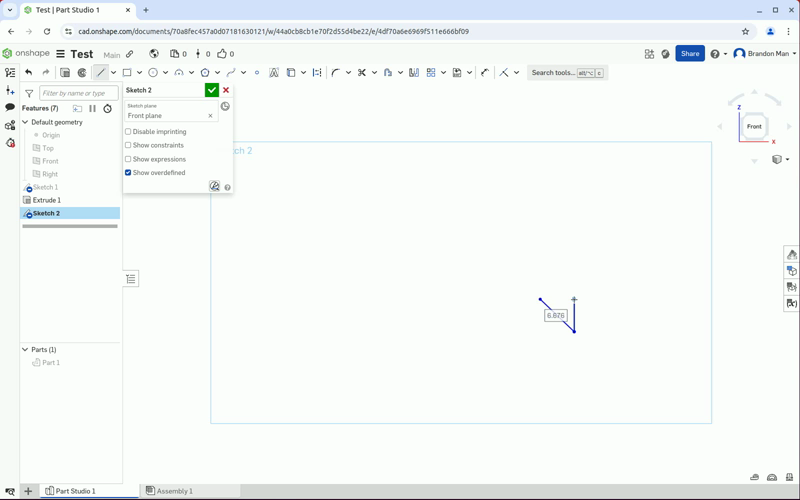
mouse_move(589, 299)
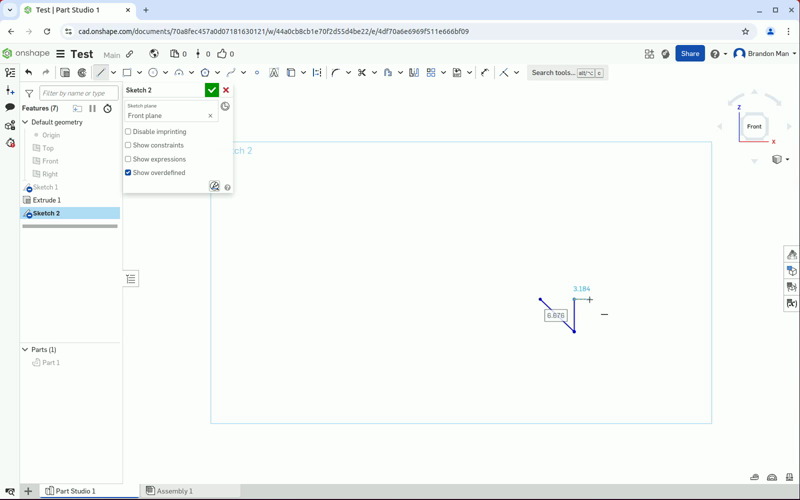
key_down(shift)
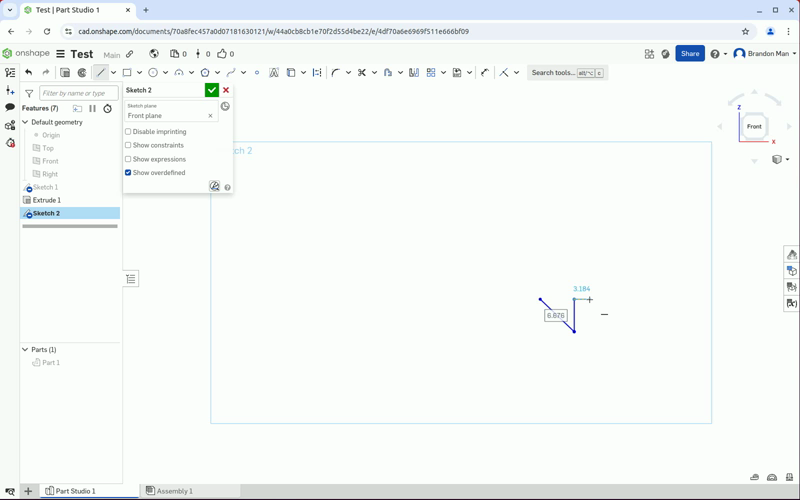
mouse_move(540, 299)
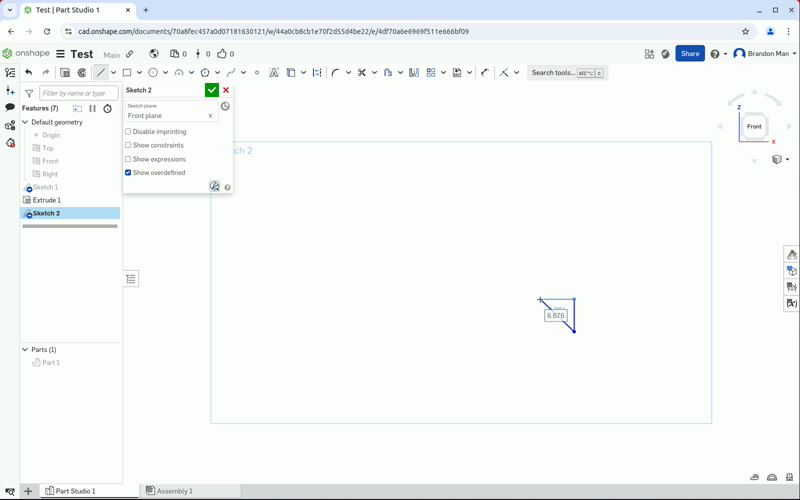
key_up(shift)
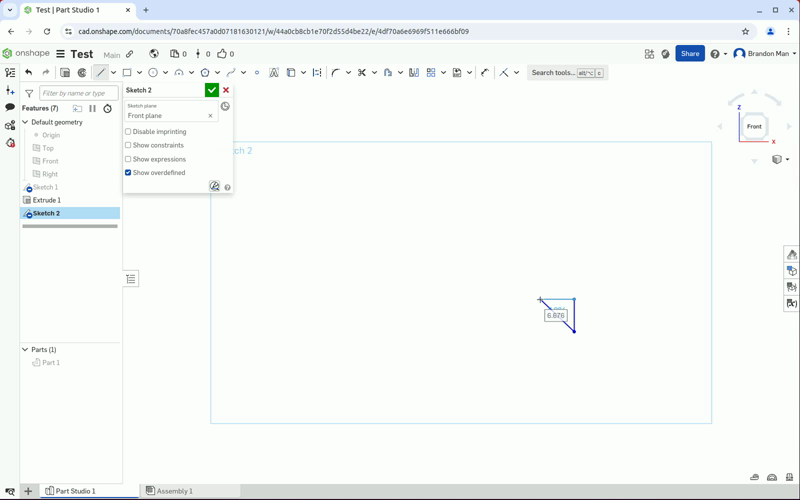
click(540, 299)
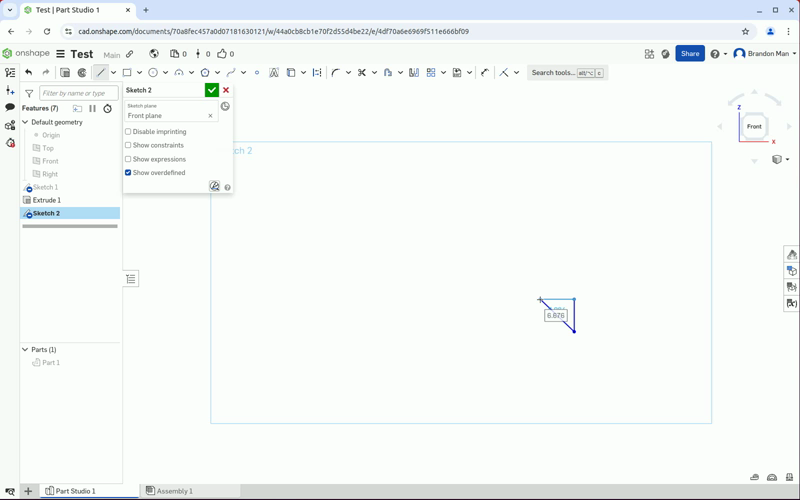
key(esc)
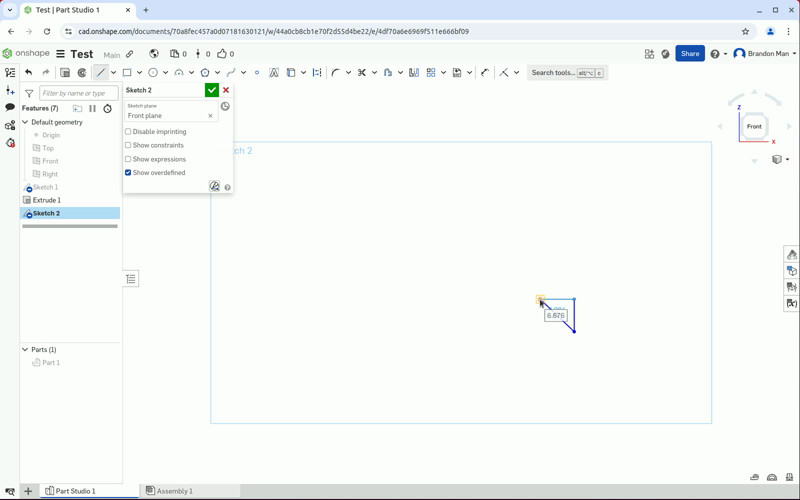
mouse_move(571, 299)
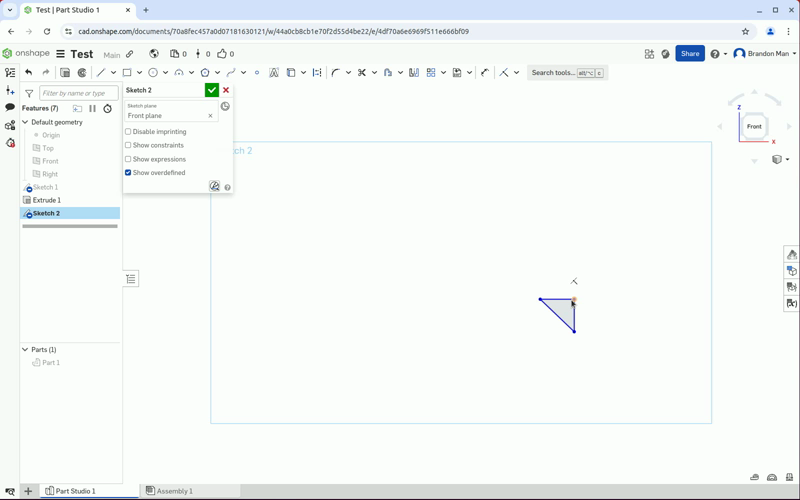
scroll(6)
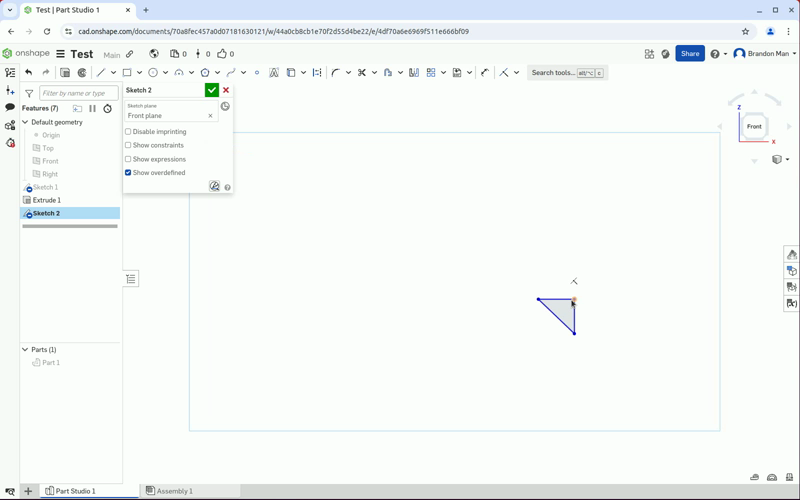
scroll(6)
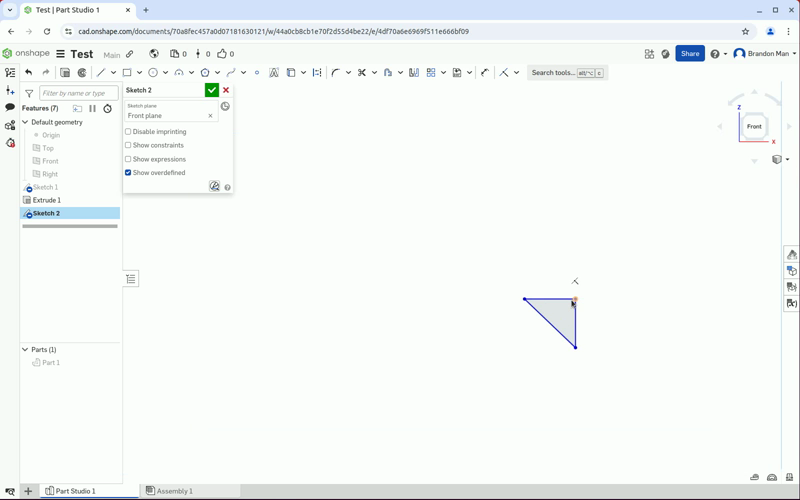
scroll(6)
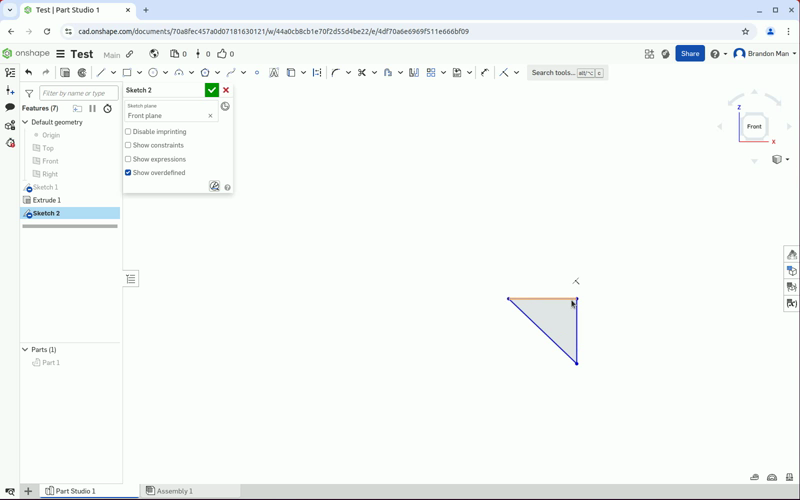
scroll(6)
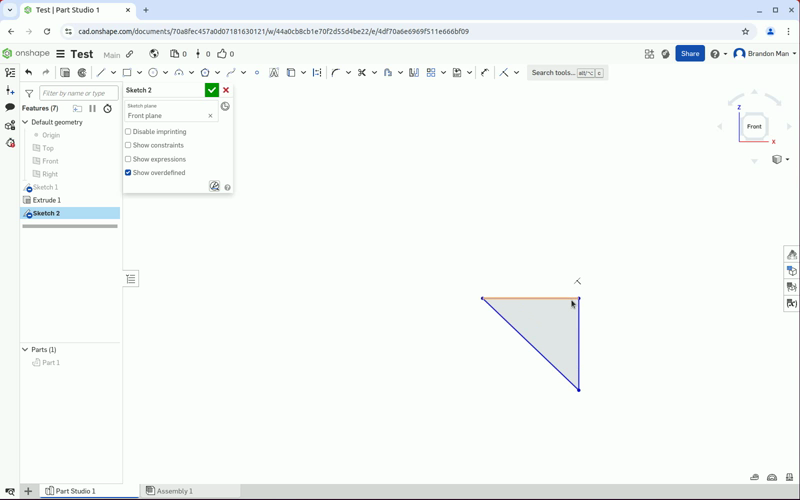
scroll(6)
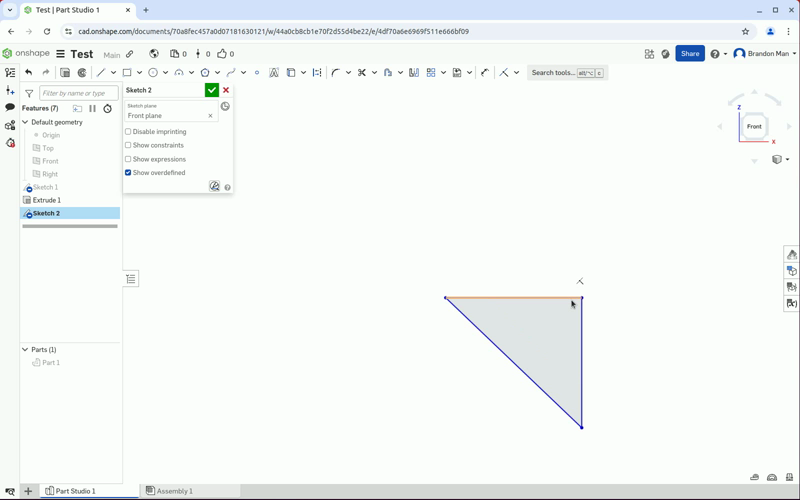
scroll(6)
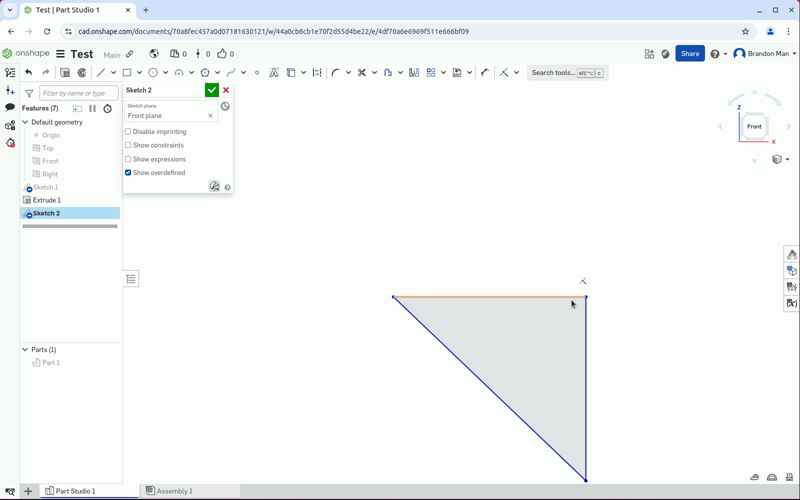
scroll(6)
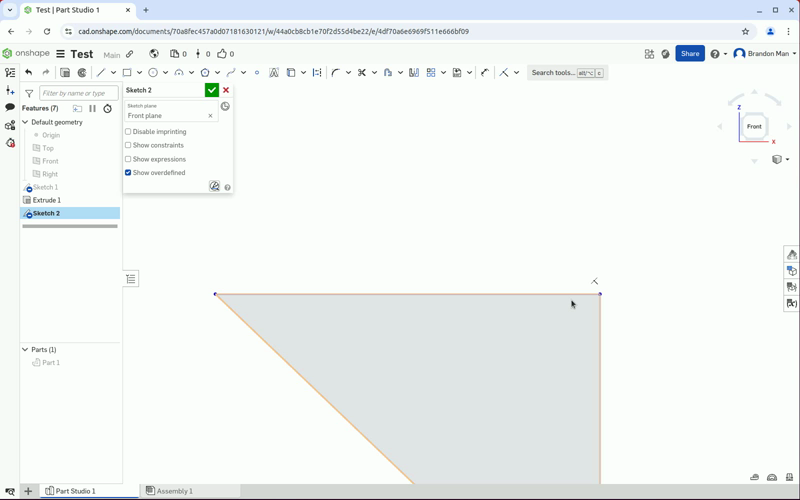
click(571, 299)
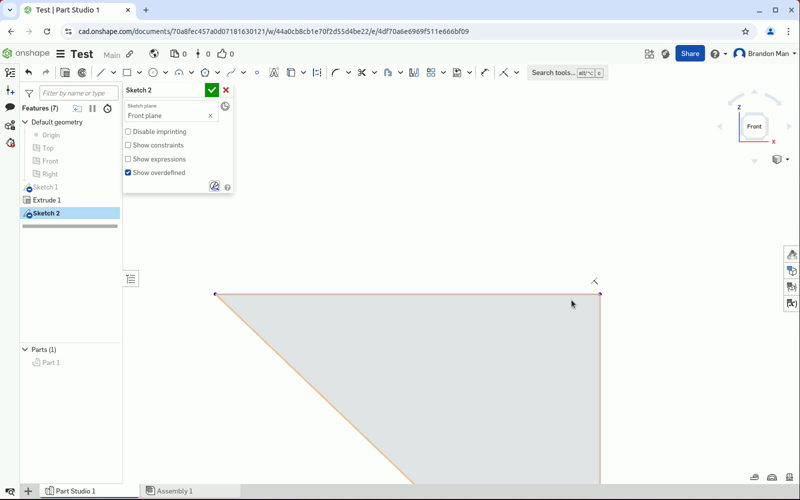
scroll(-6)
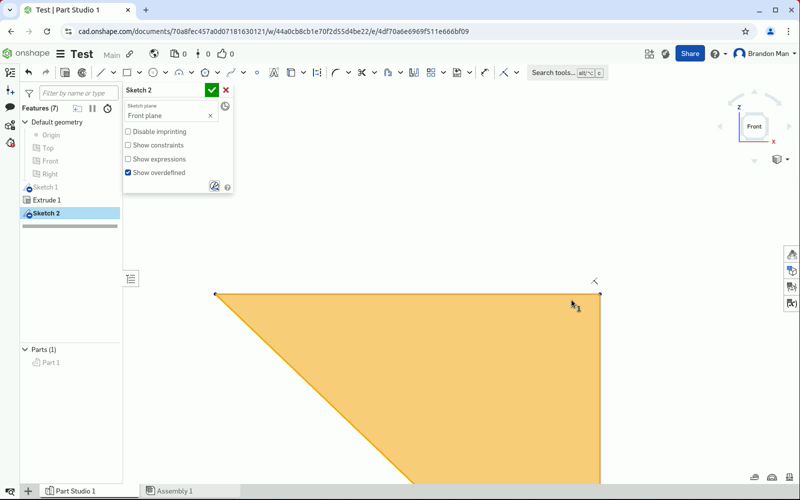
scroll(-6)
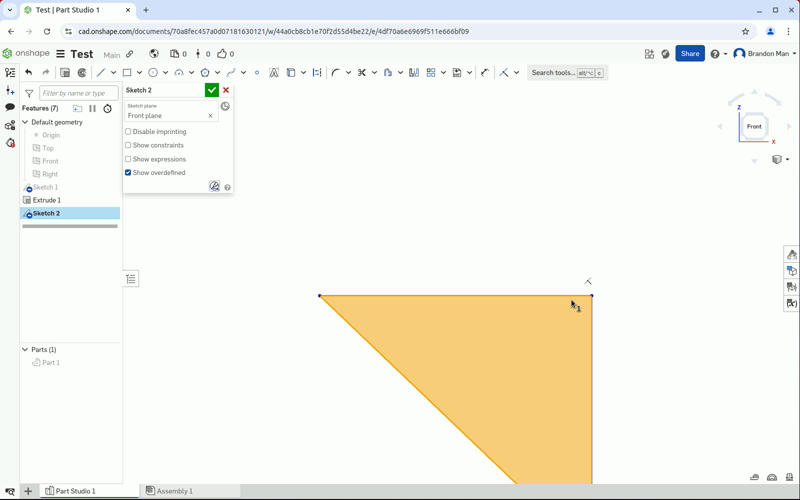
scroll(-6)
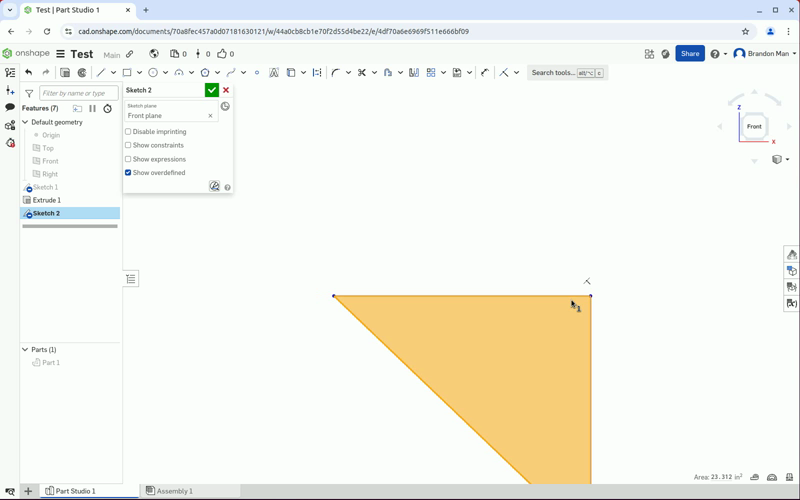
scroll(-6)
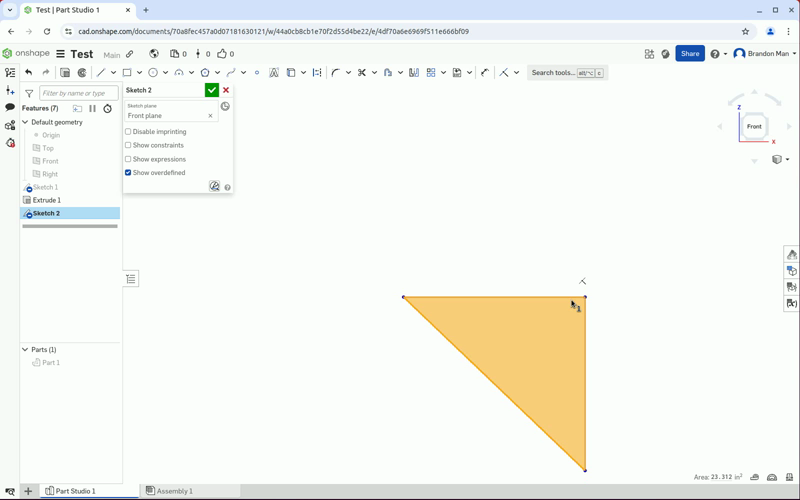
scroll(-6)
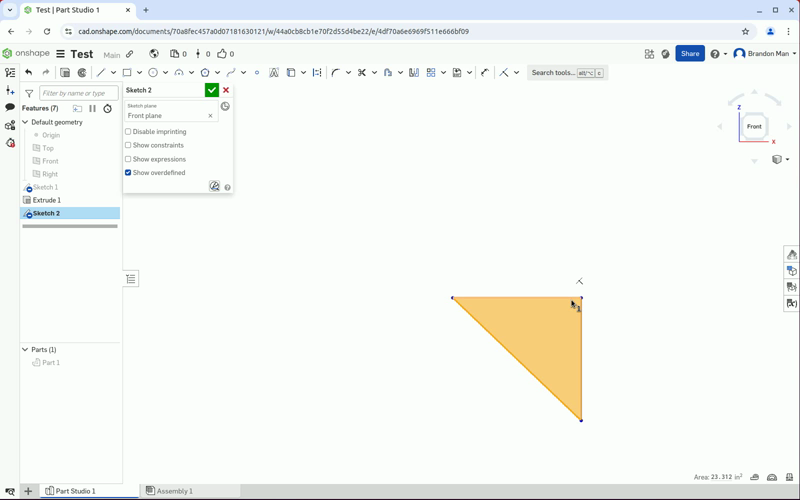
scroll(-6)
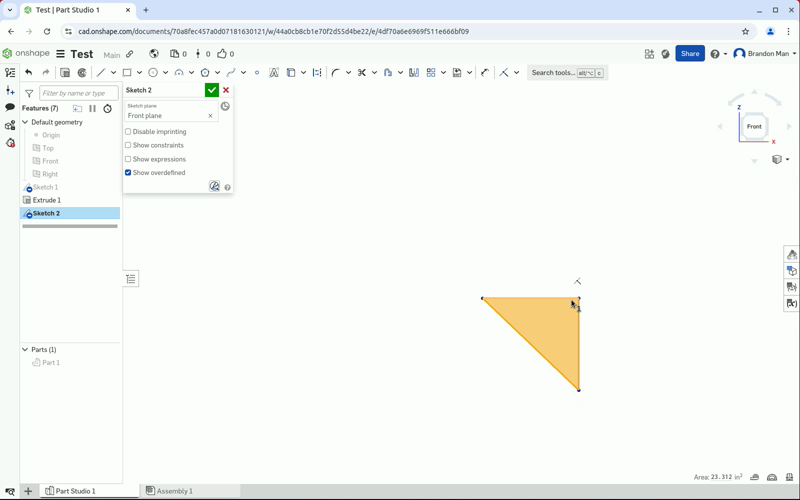
scroll(-6)
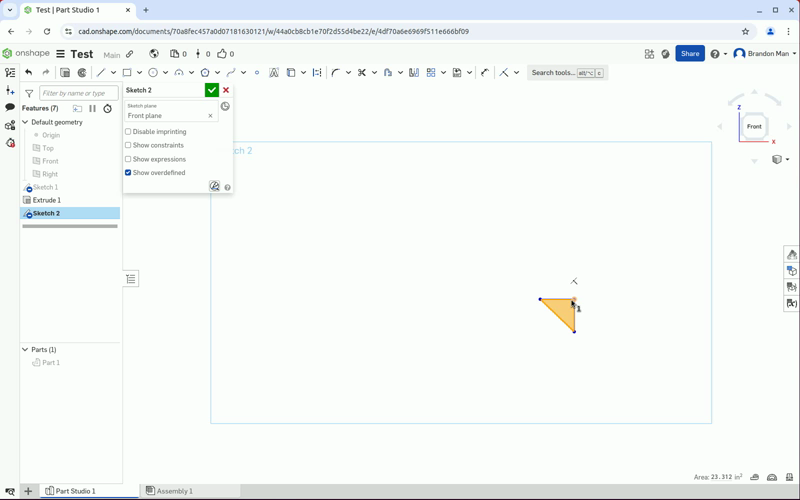
mouse_move(73, 352)
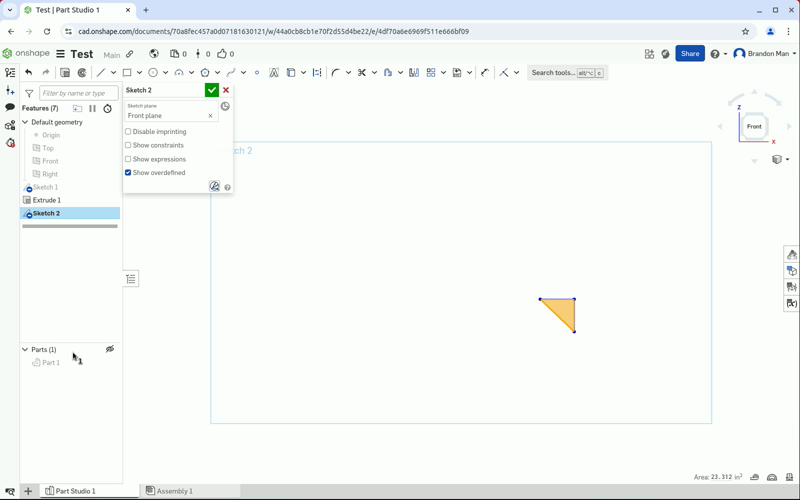
key(shift+y)
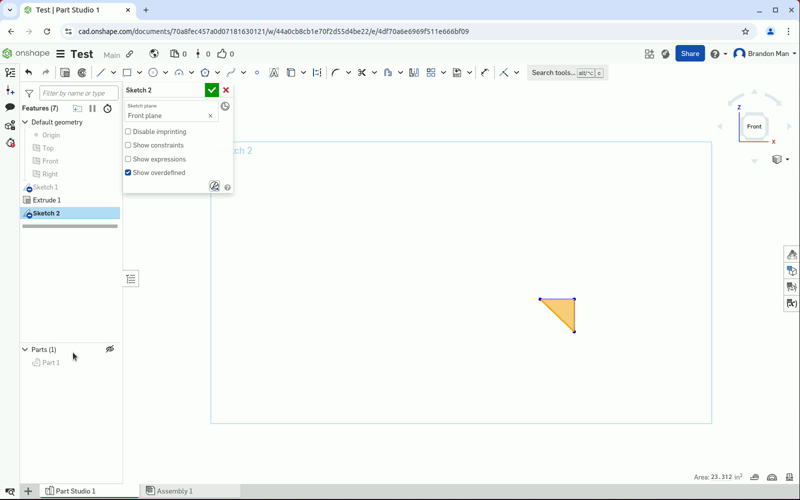
key(shift+e)
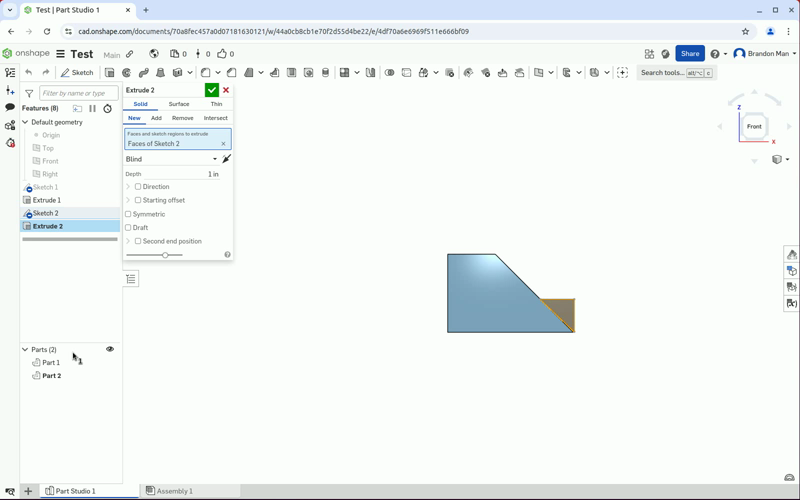
mouse_move(143, 106)
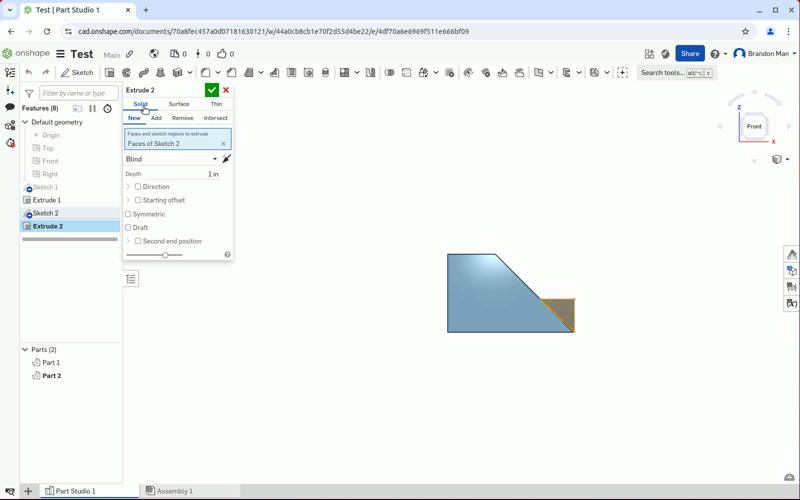
click(143, 106)
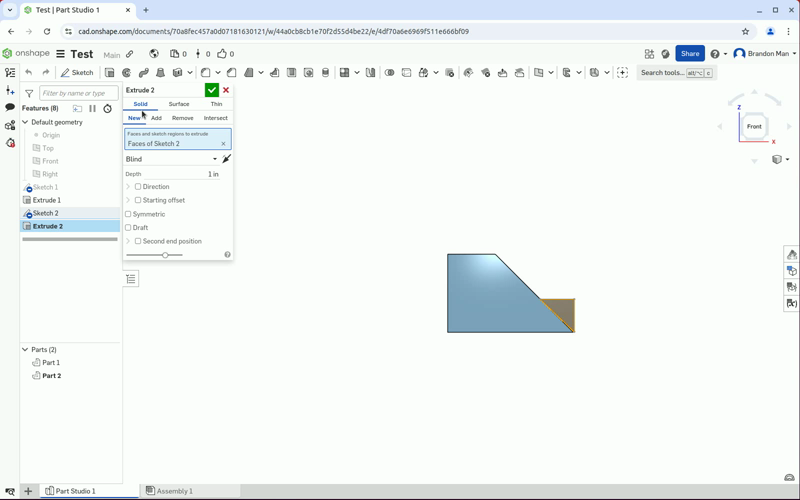
mouse_move(137, 120)
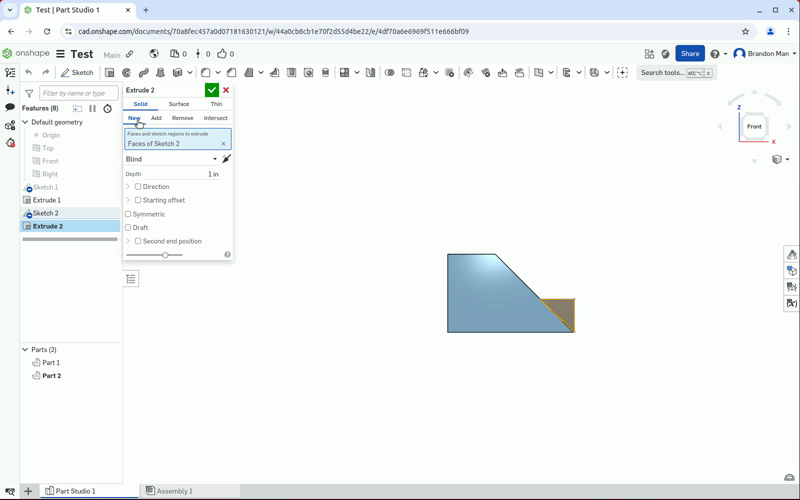
click(137, 120)
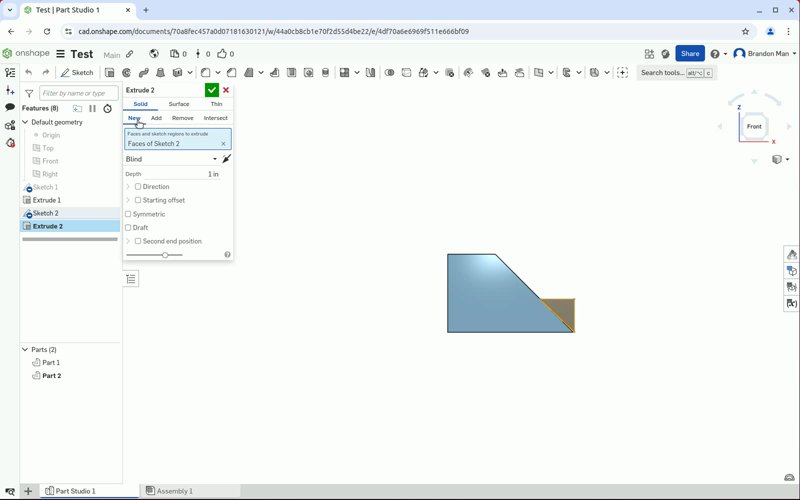
key(tab, 4)
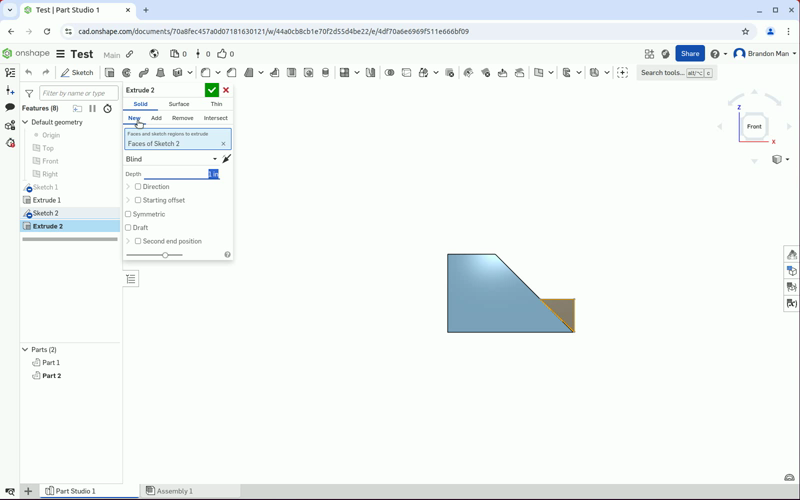
text(6.499)
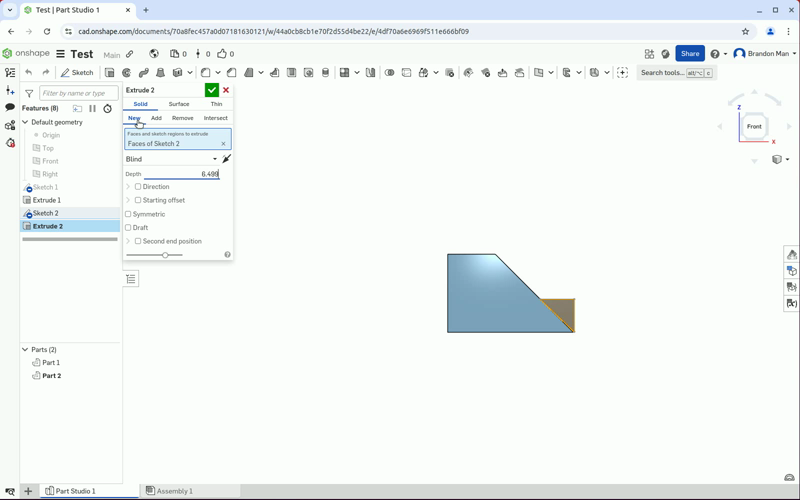
key(enter)
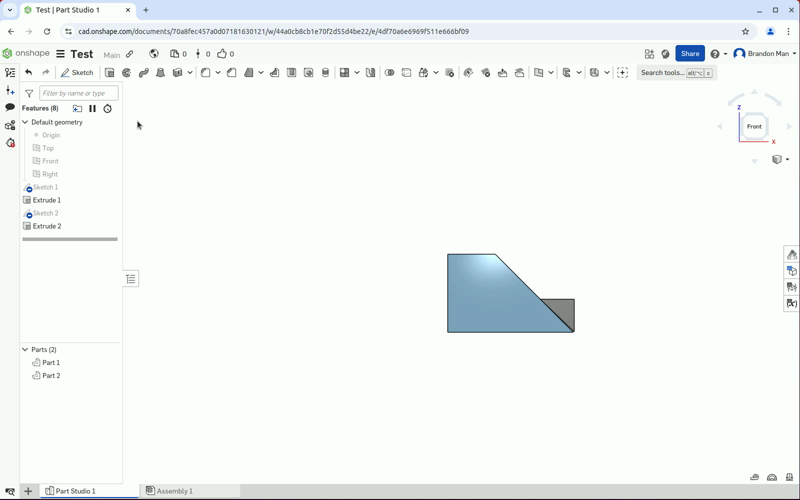
key(shift+h)
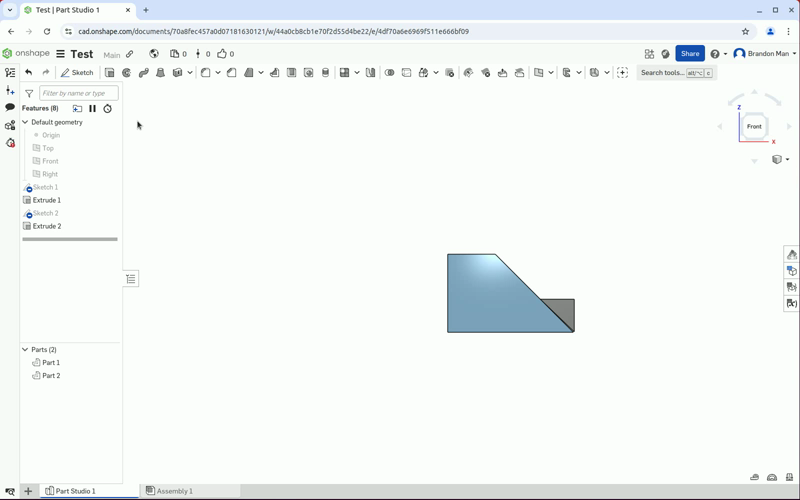
key(shift+h)
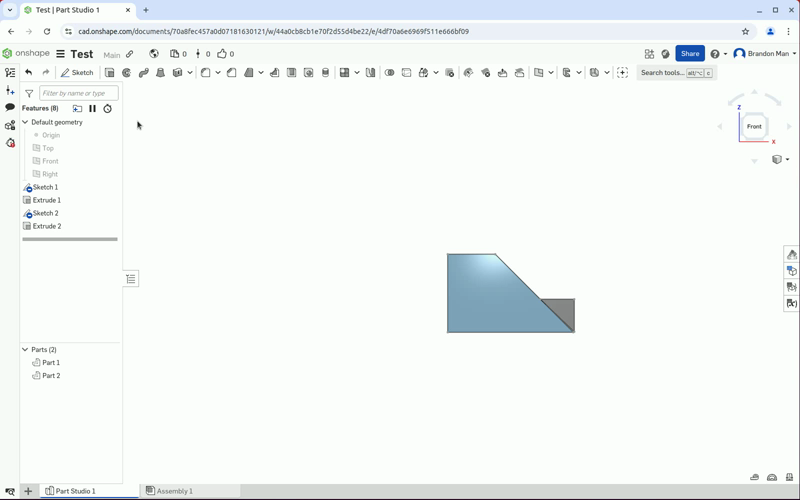
key(shift+7)
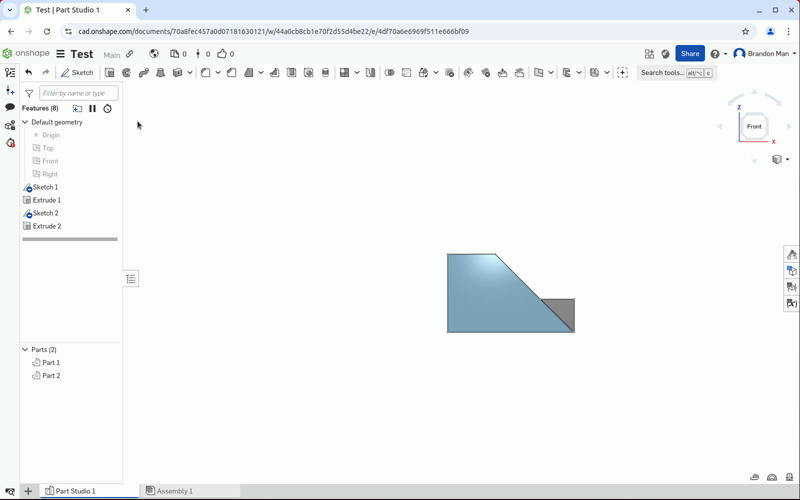
key(left, 2)
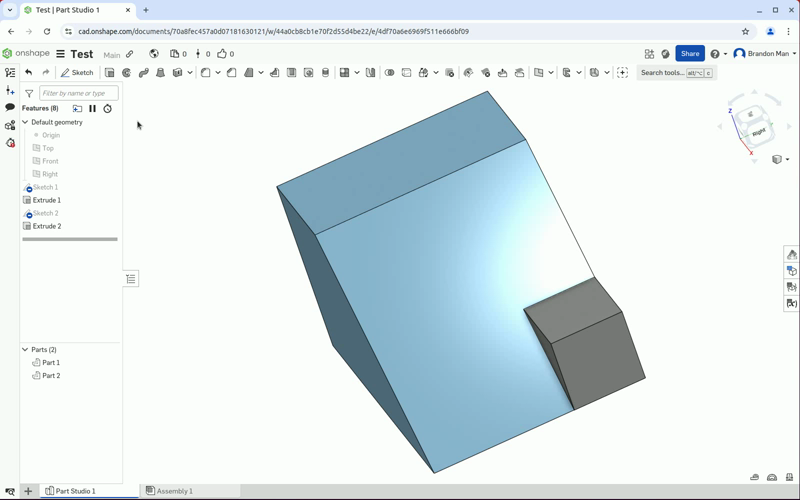
key(down, 2)
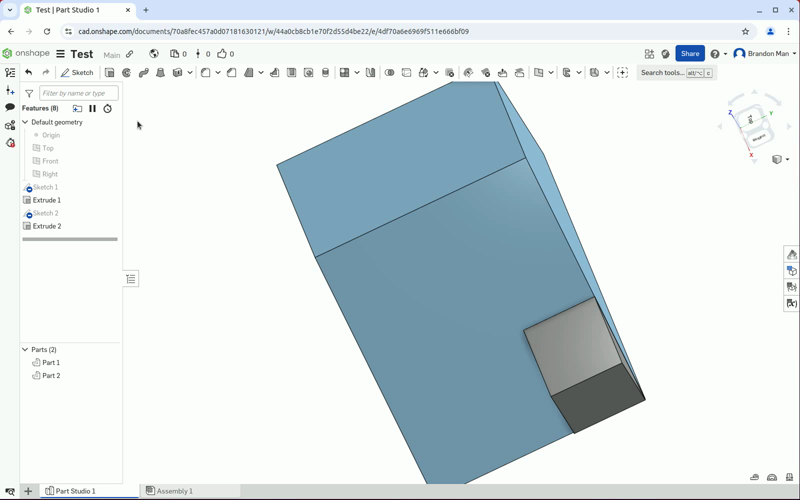
key(up, 2)
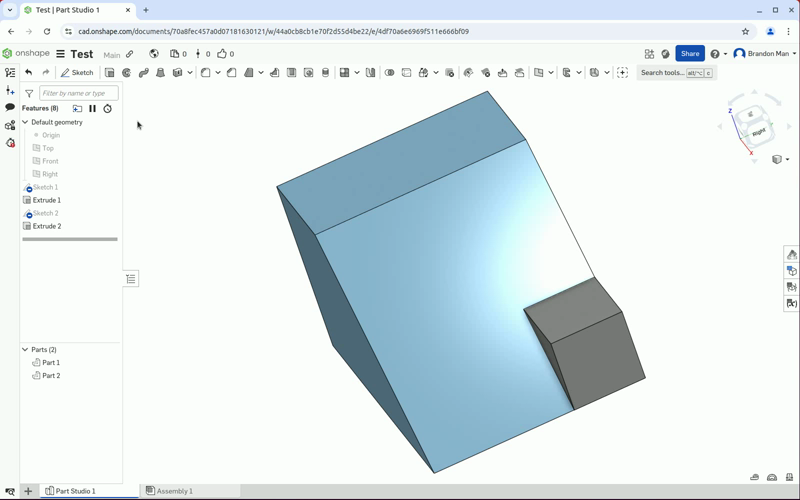
key(right, 2)
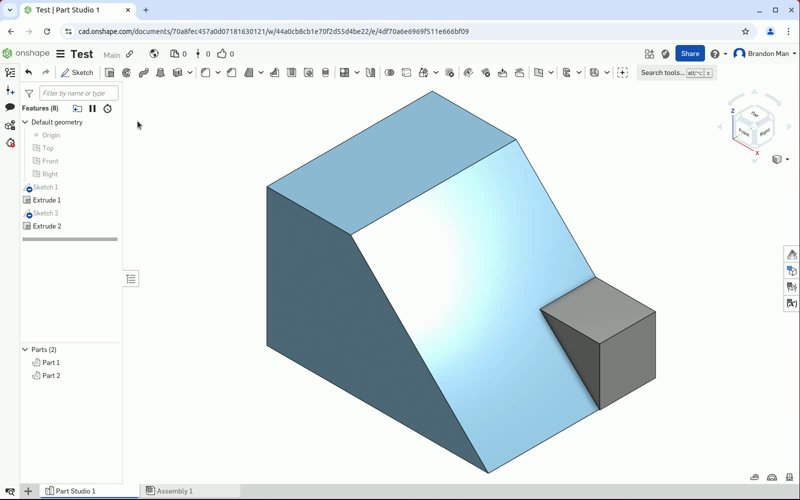
mouse_move(73, 189)
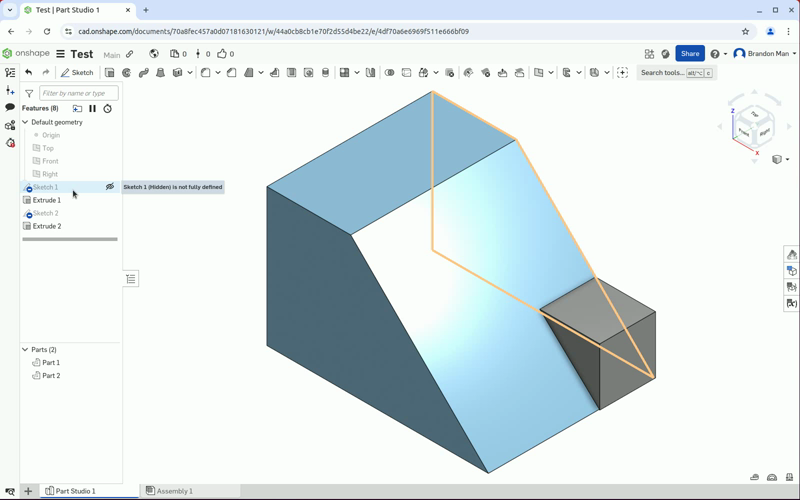
click(73, 189)